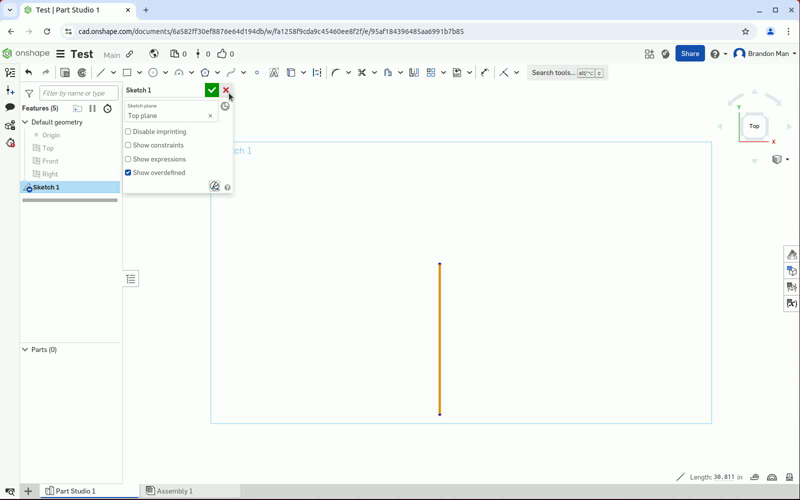
key(shift+h)
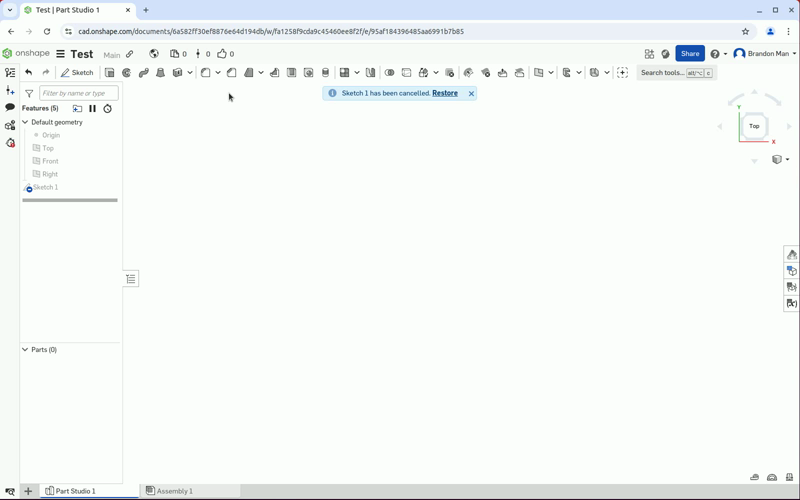
mouse_move(73, 352)
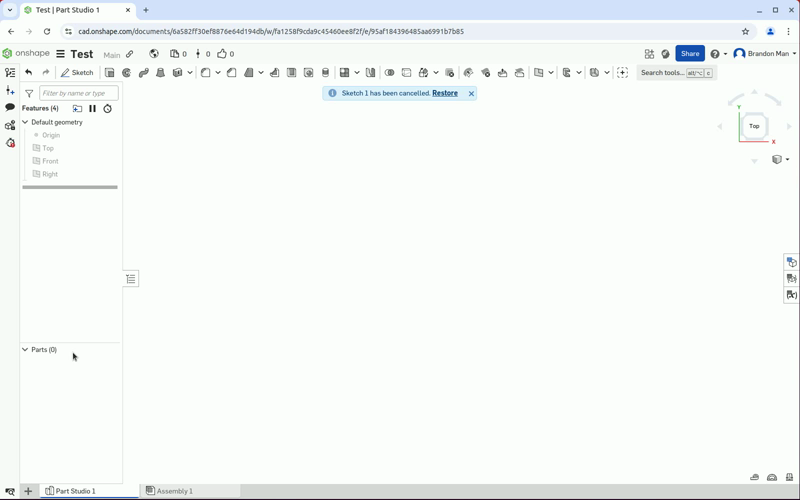
key(y)
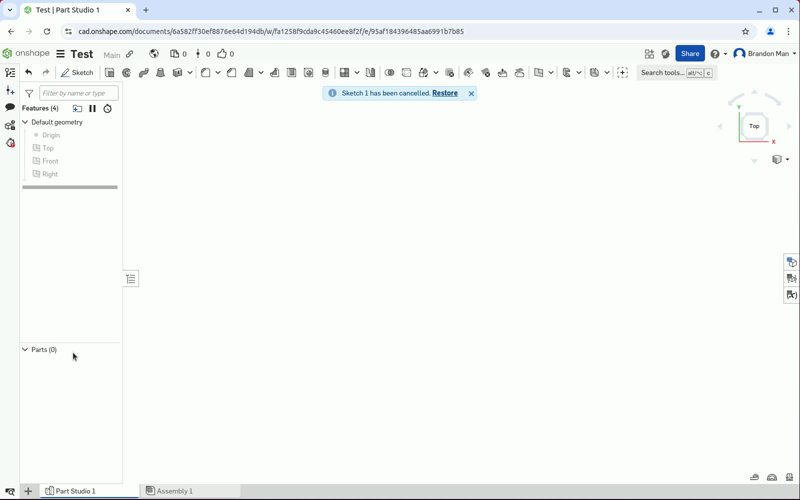
key(shift+p)
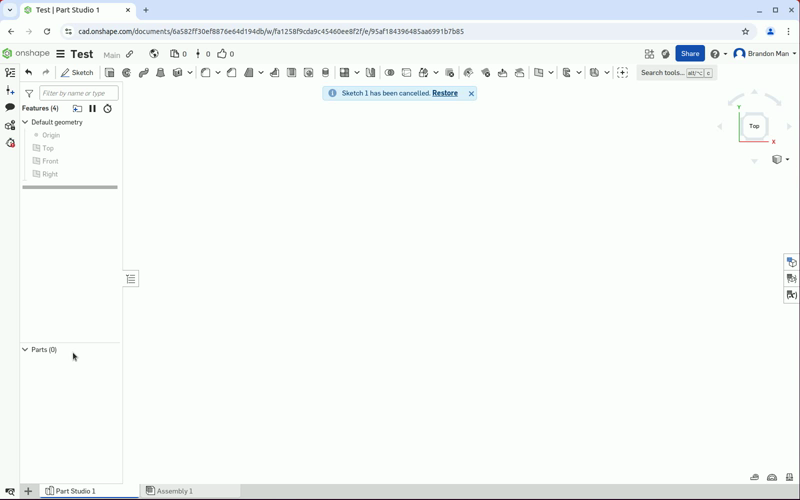
key(space)
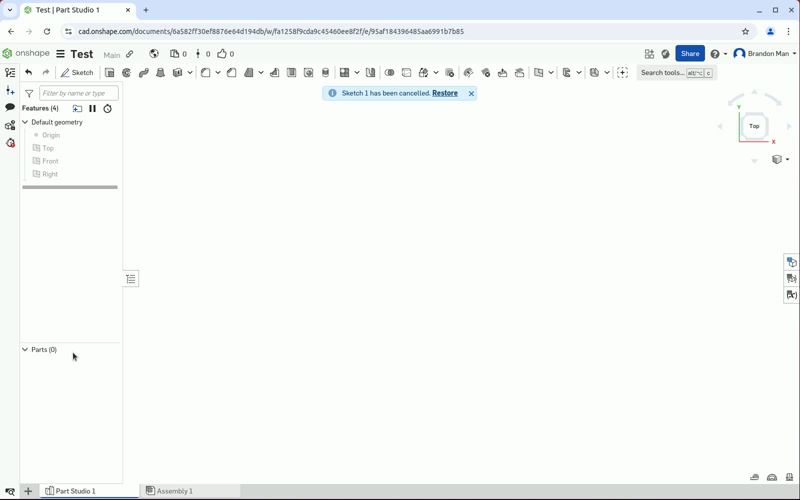
key_down(shift)
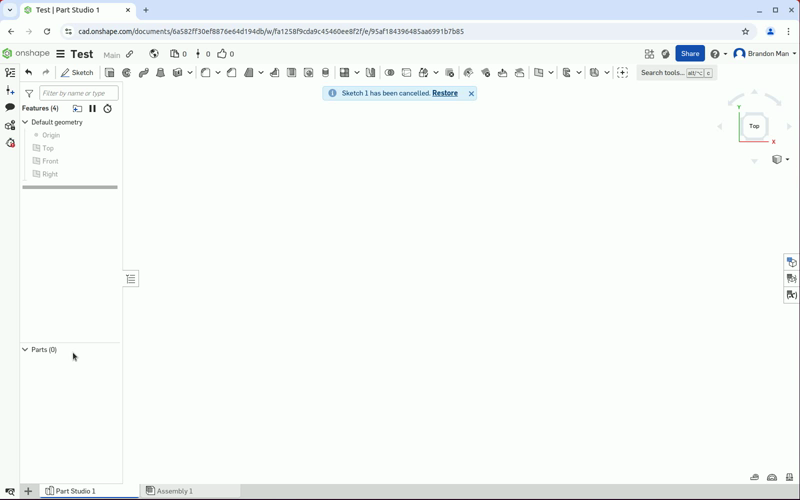
key(up)
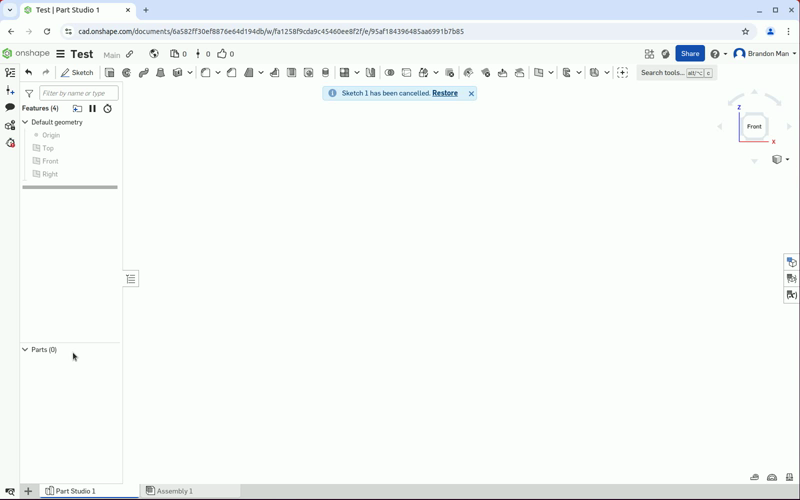
key_up(shift)
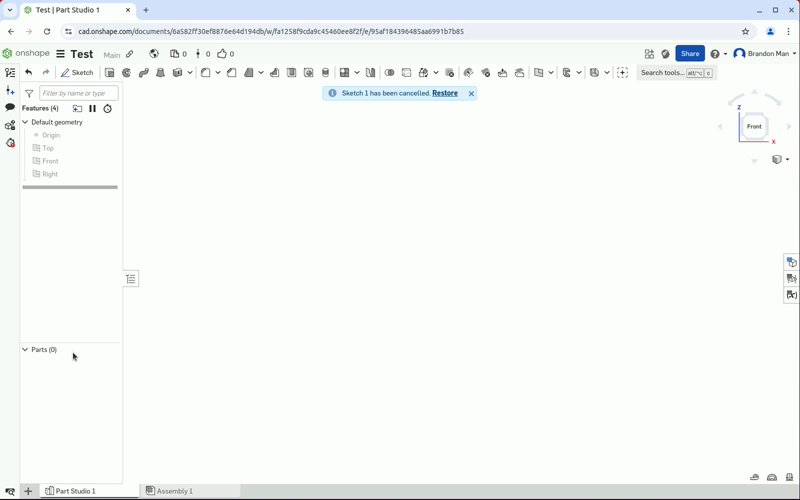
mouse_move(73, 352)
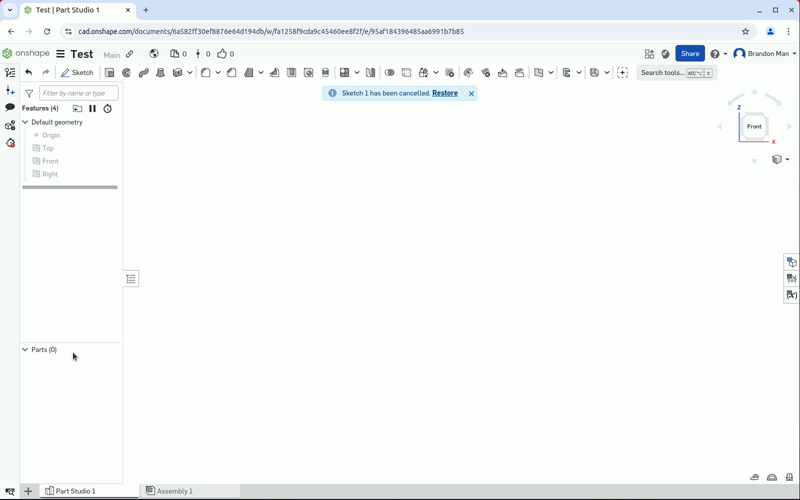
key(shift+y)
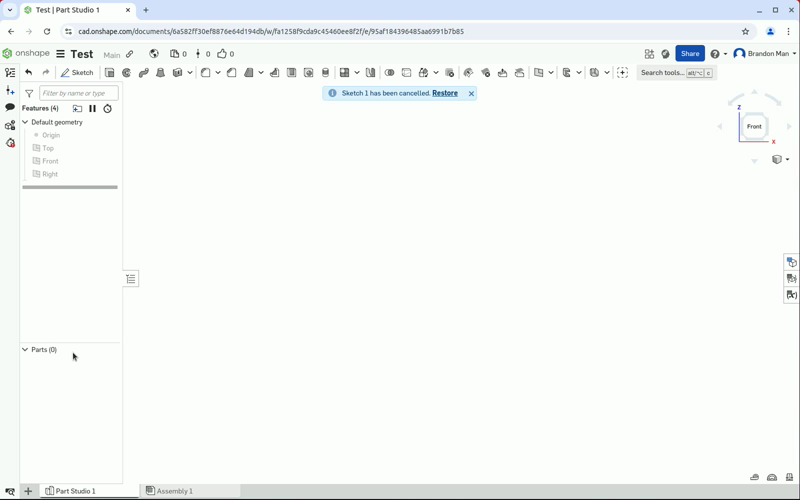
key(shift+s)
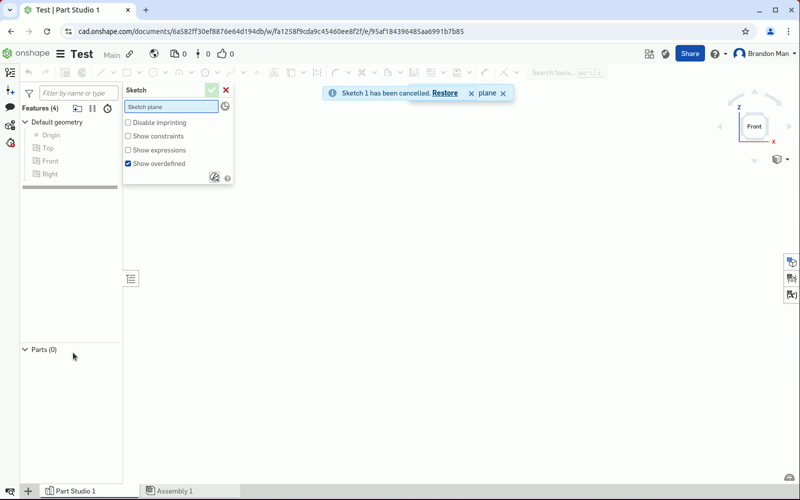
mouse_move(73, 163)
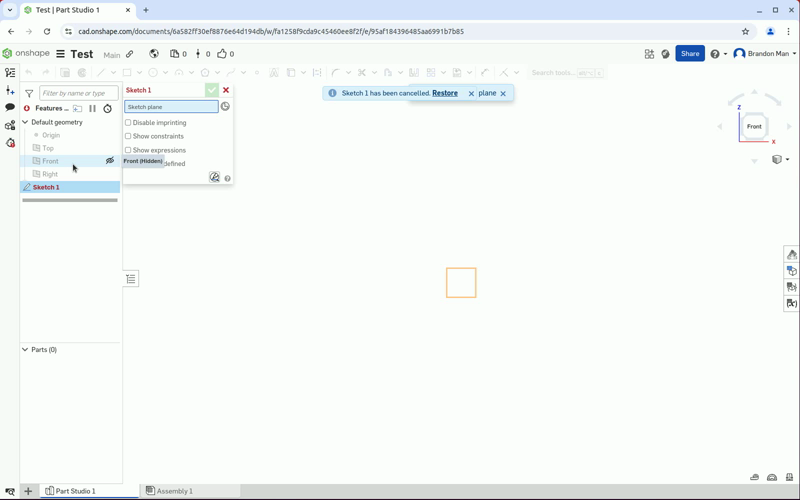
click(73, 163)
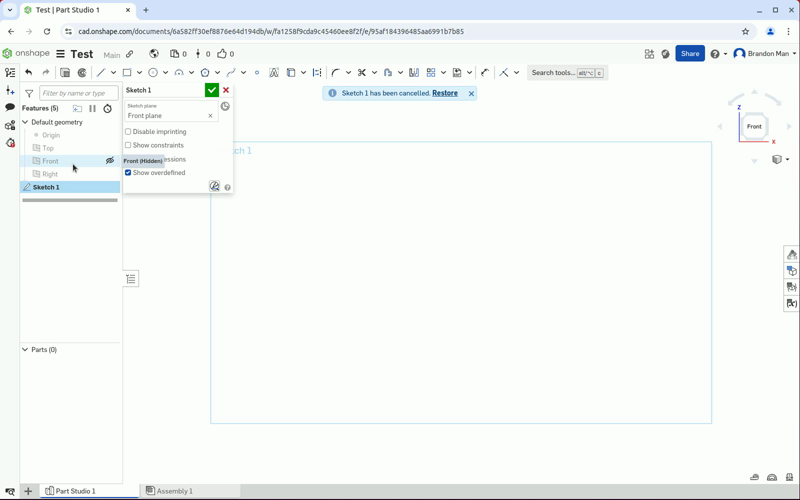
mouse_move(73, 352)
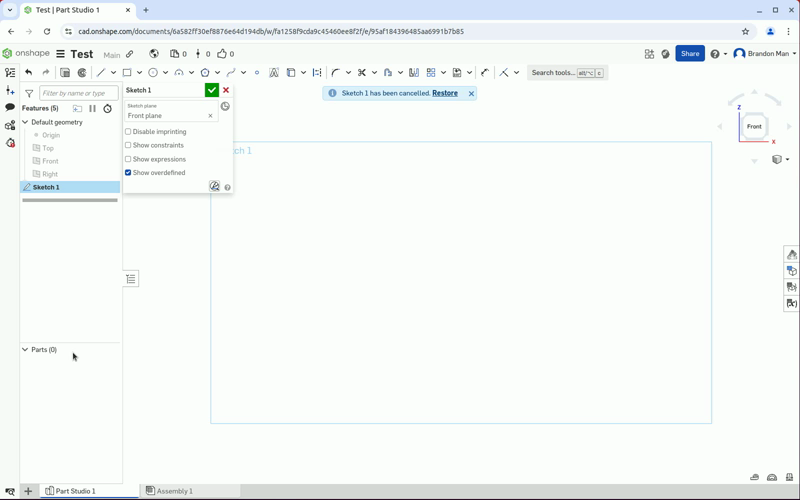
key(y)
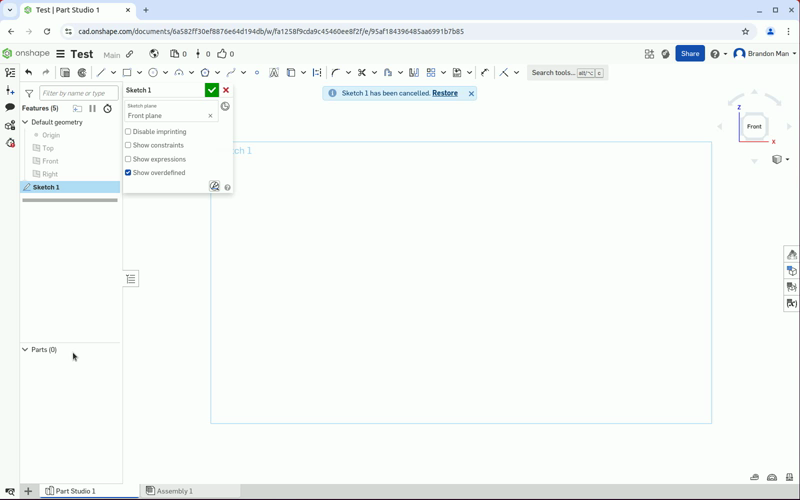
key(l)
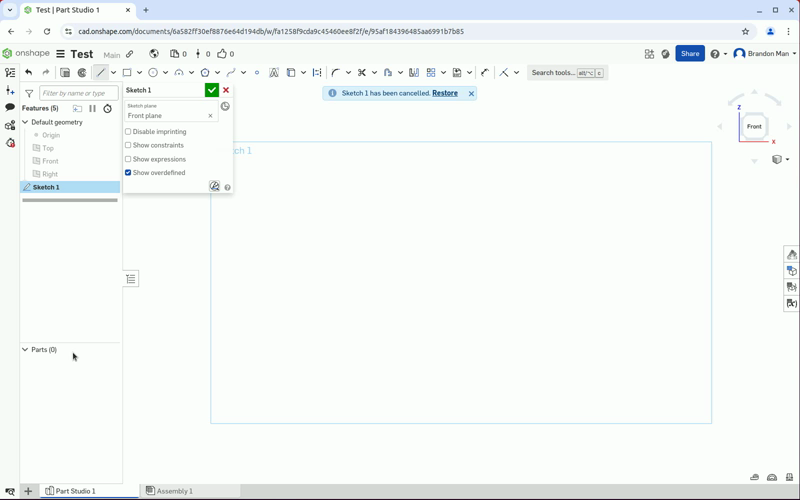
key_down(shift)
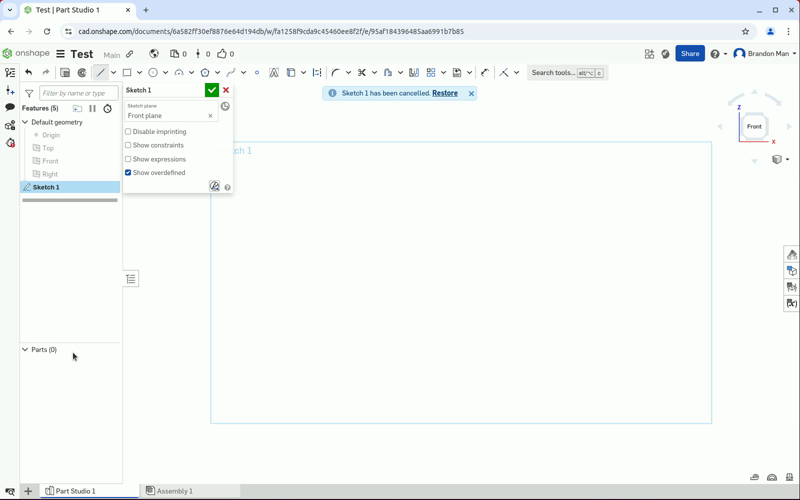
mouse_move(390, 329)
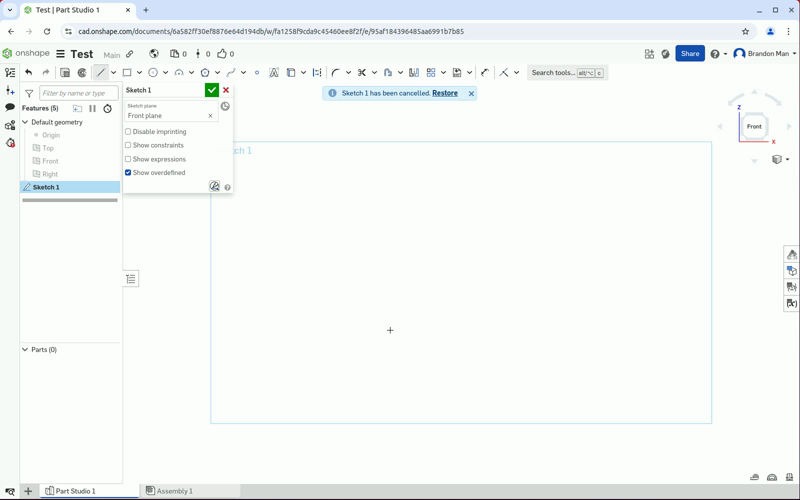
click(390, 329)
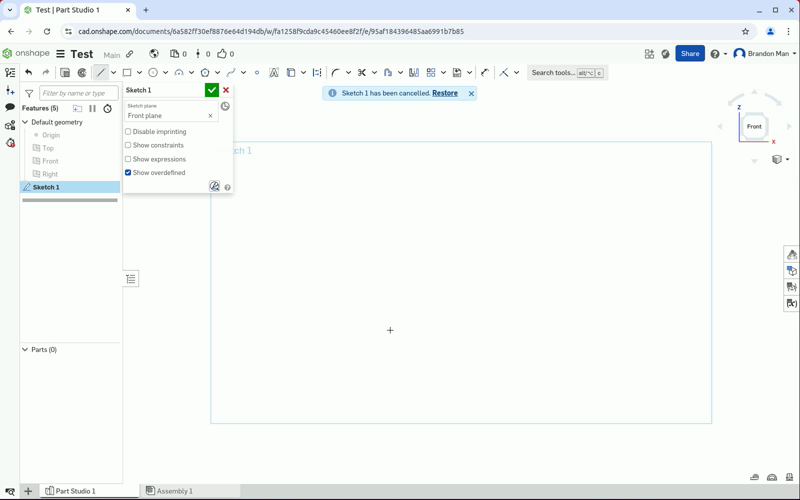
key_up(shift)
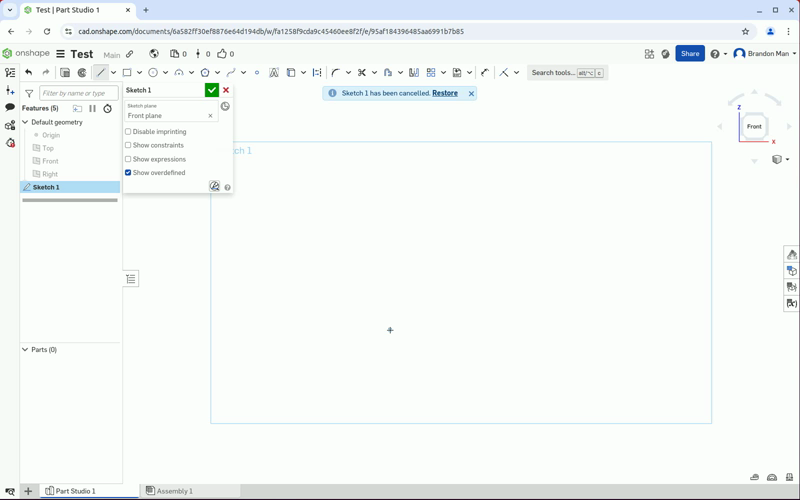
key_down(shift)
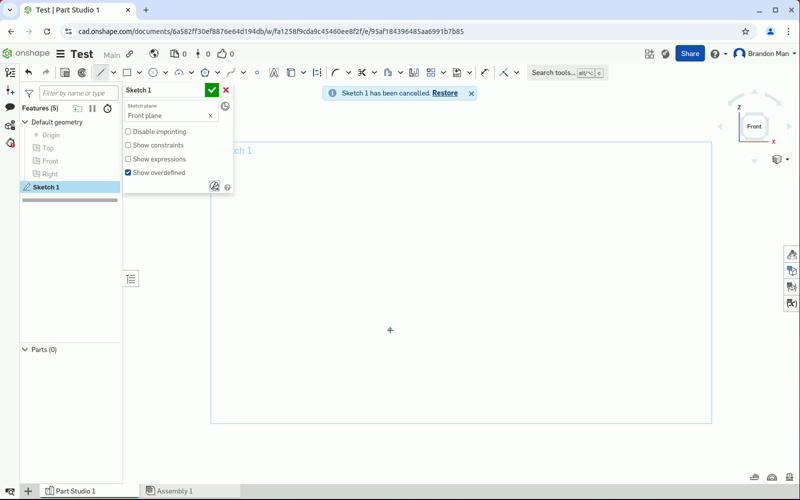
mouse_move(541, 329)
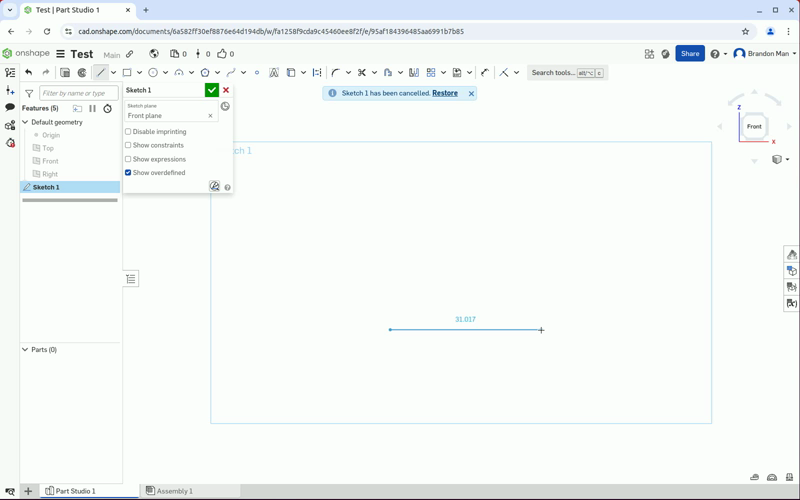
click(541, 329)
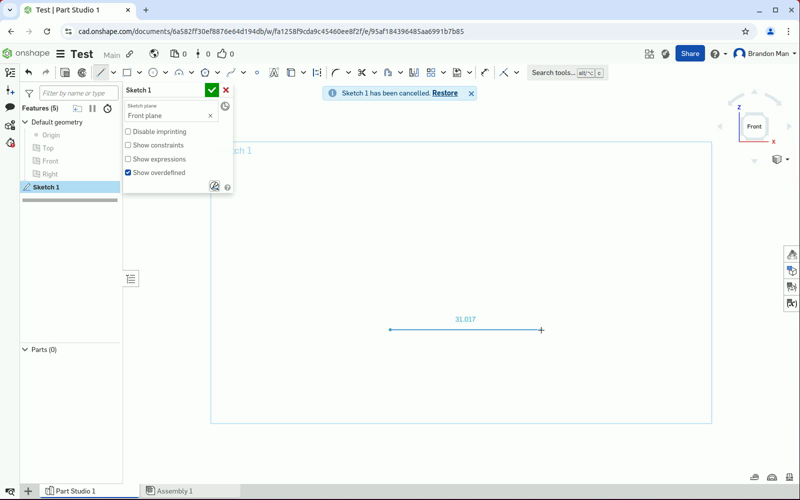
key_up(shift)
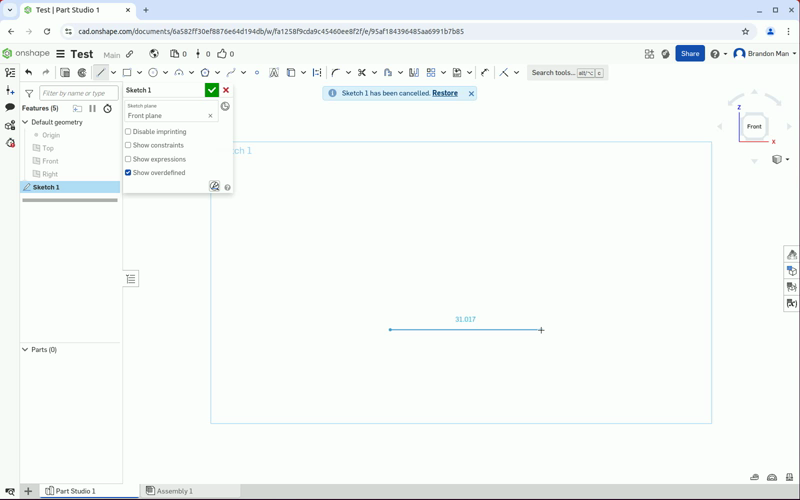
key_down(shift)
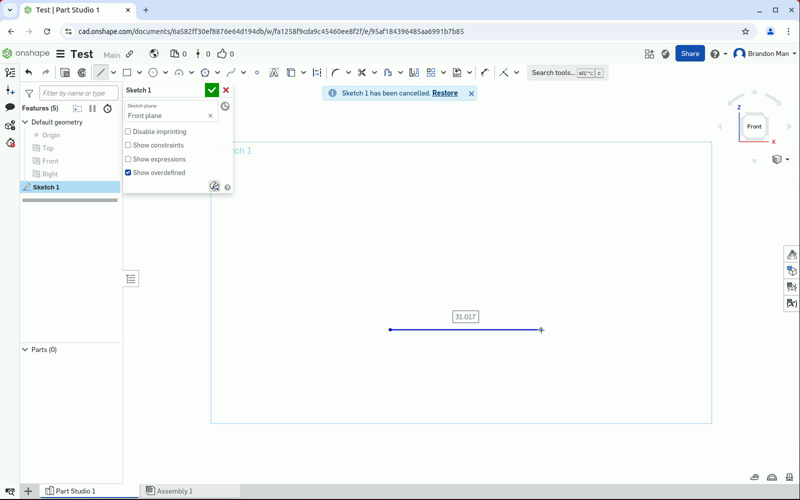
mouse_move(541, 183)
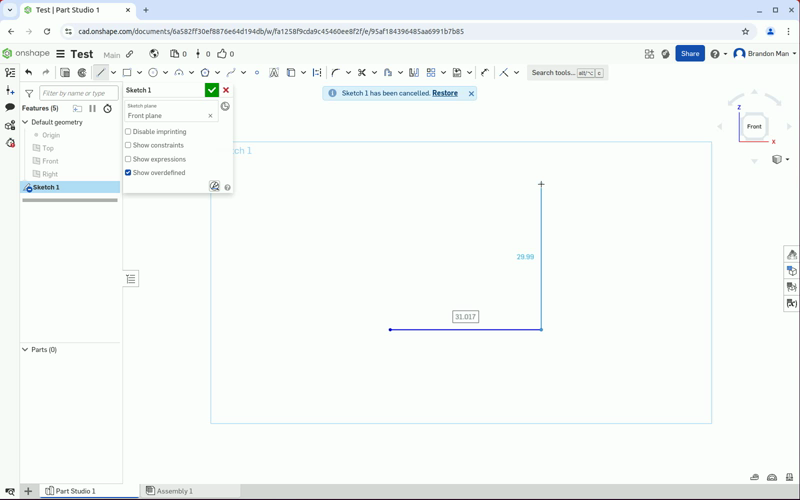
click(541, 183)
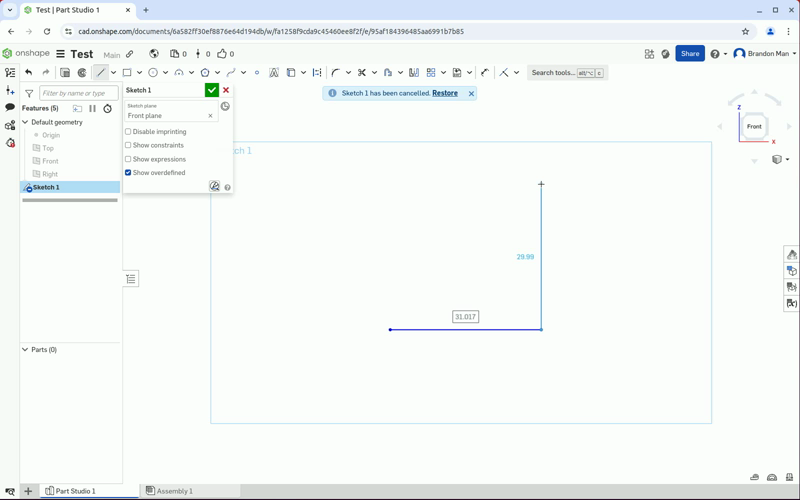
key_up(shift)
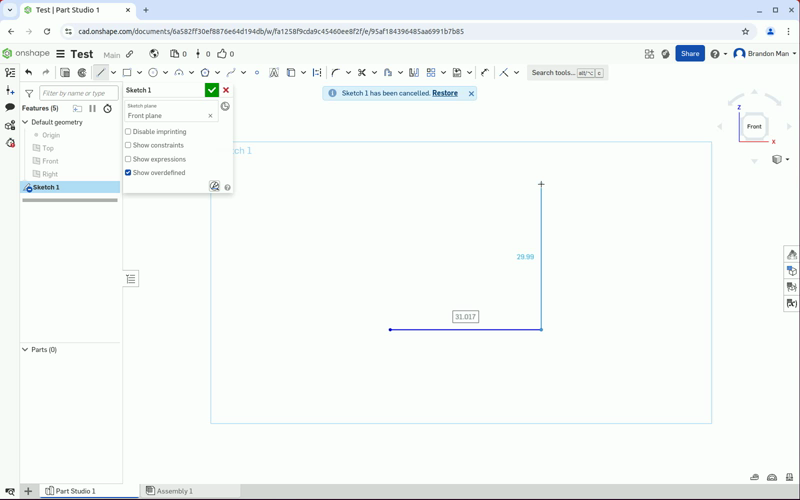
key_down(shift)
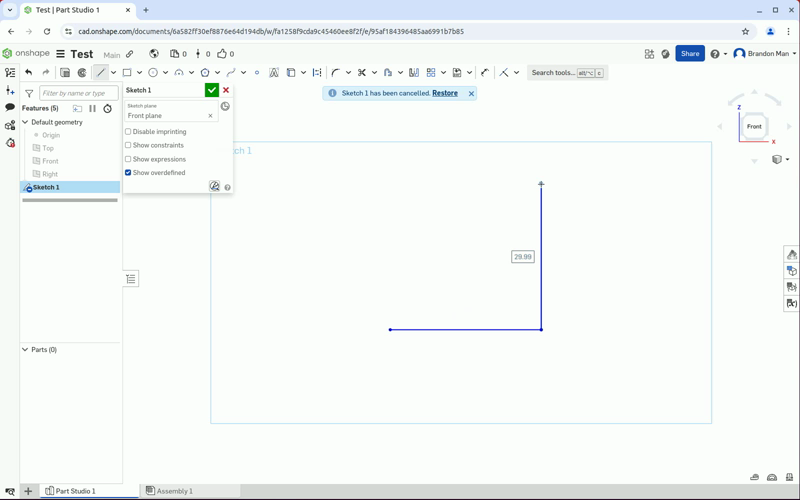
mouse_move(392, 183)
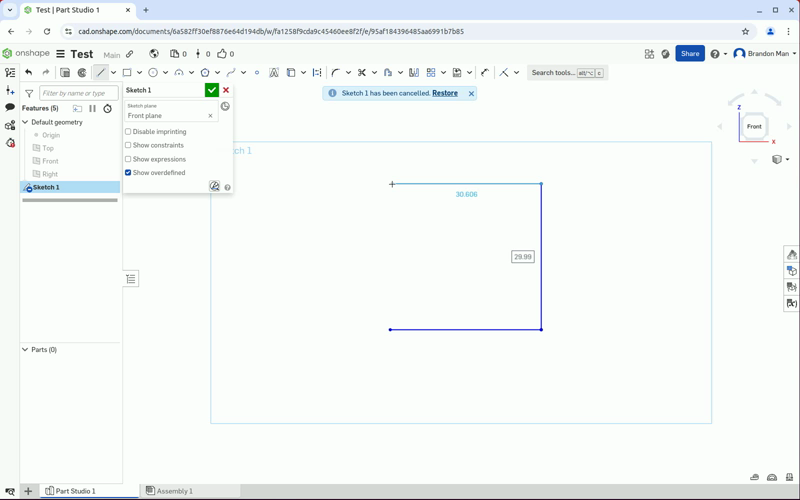
click(392, 183)
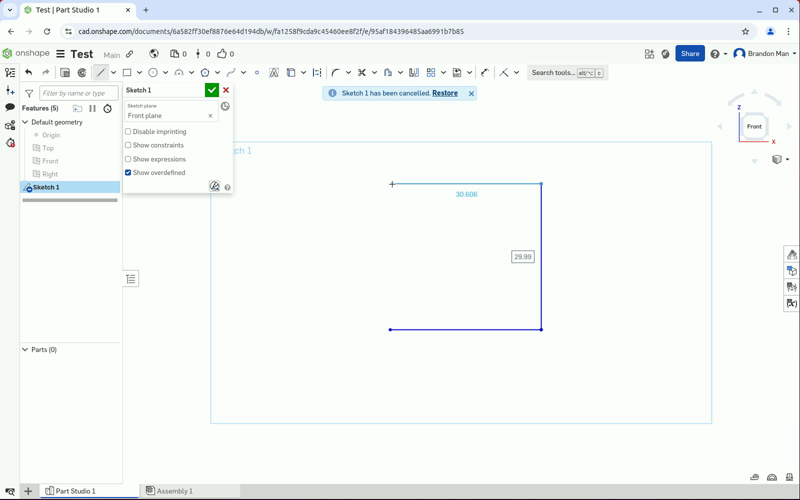
key_up(shift)
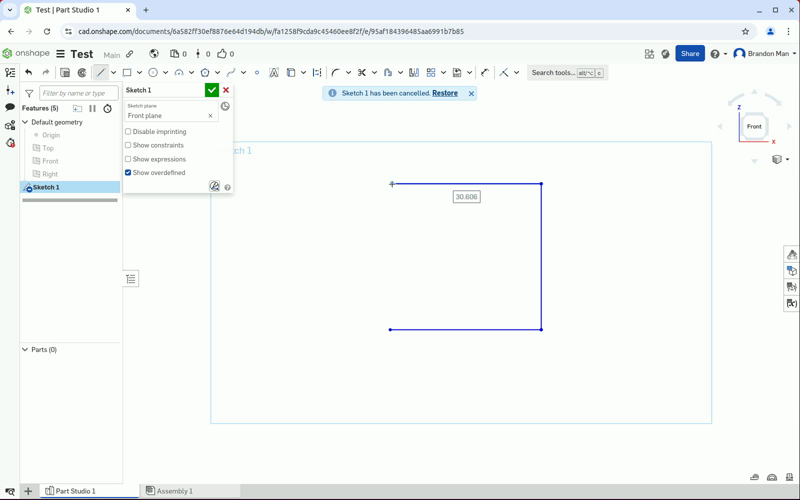
key_down(shift)
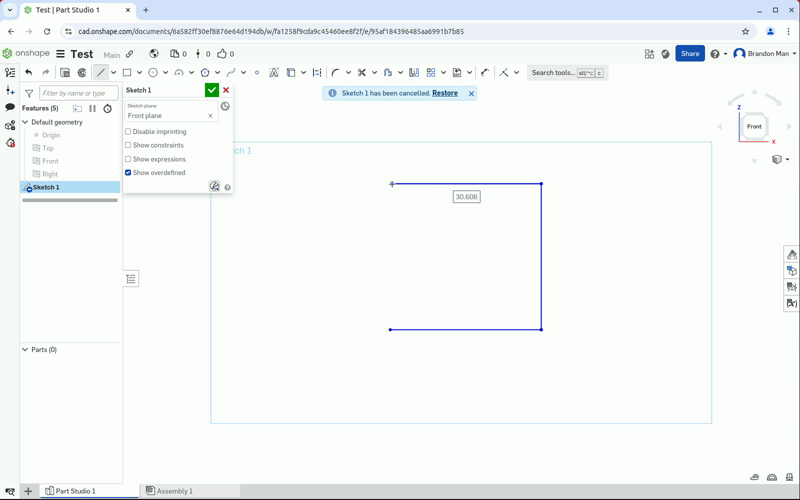
mouse_move(390, 329)
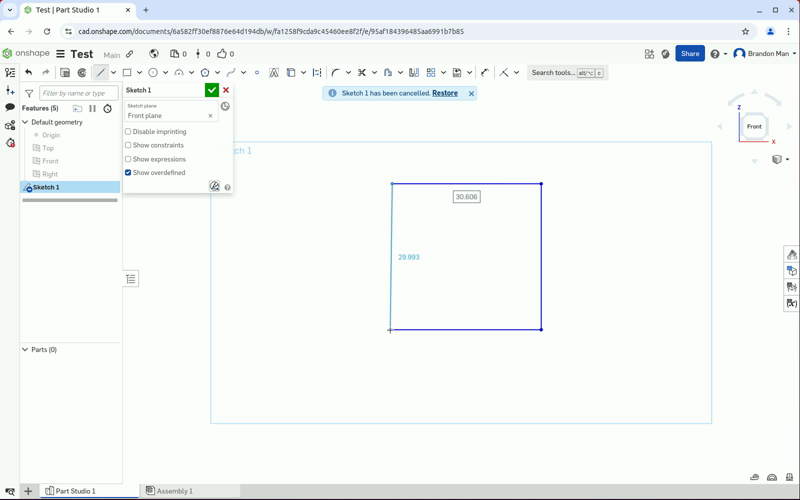
key_up(shift)
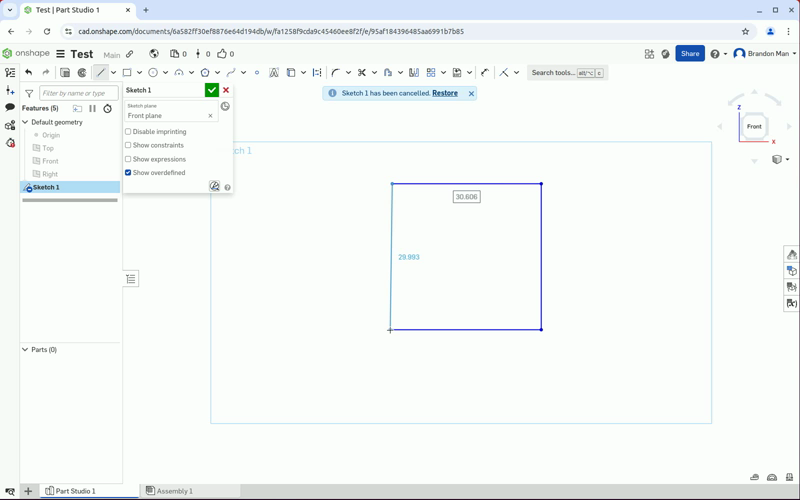
click(390, 329)
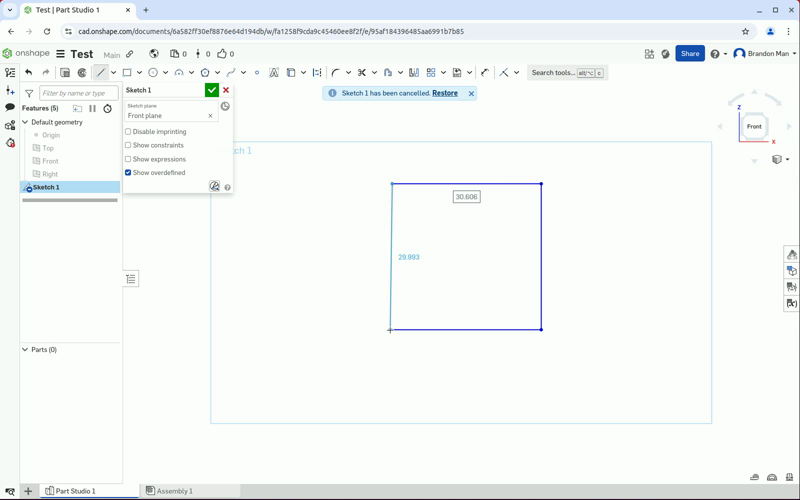
key(esc)
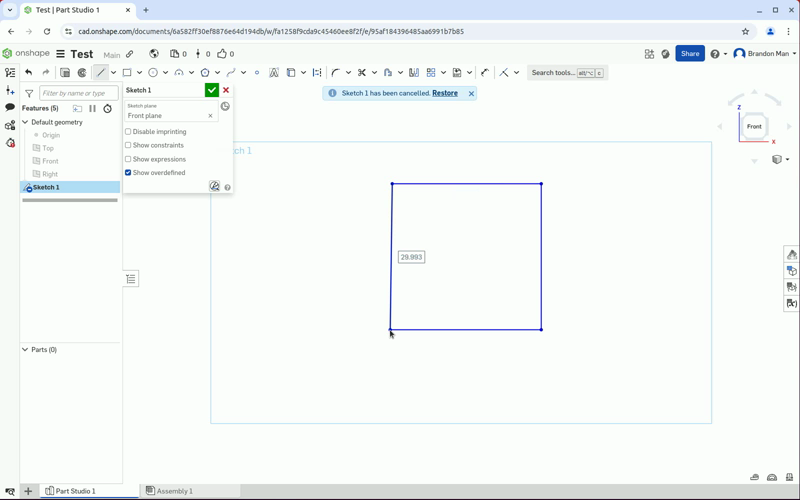
mouse_move(424, 211)
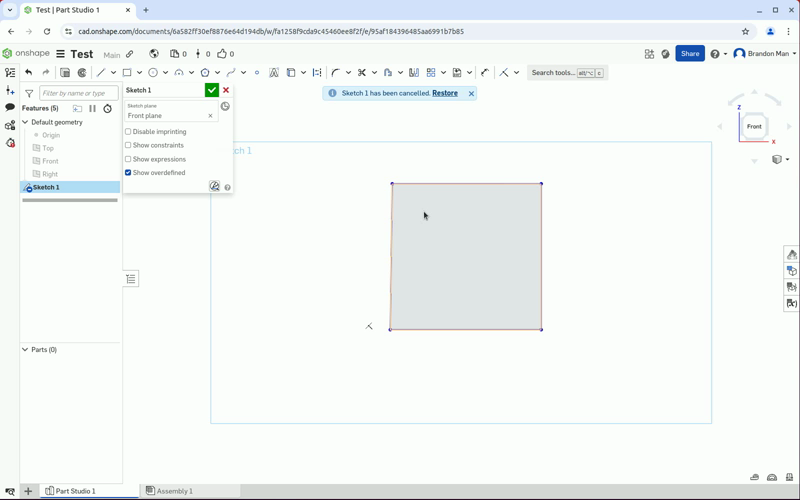
click(424, 211)
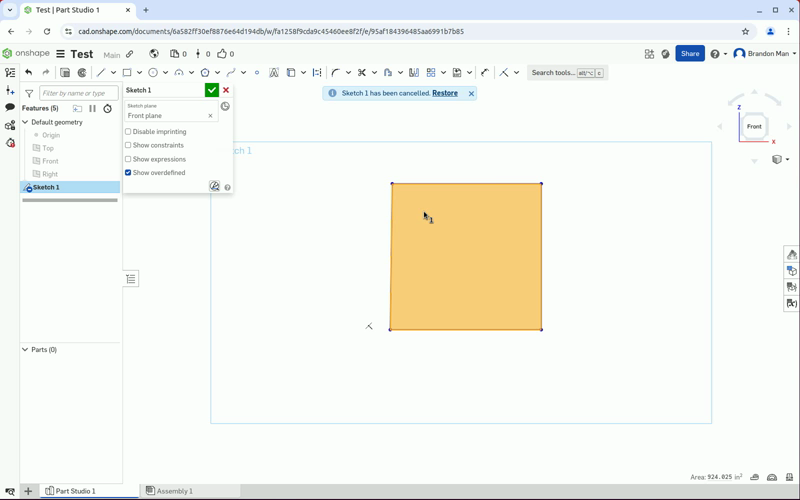
mouse_move(73, 352)
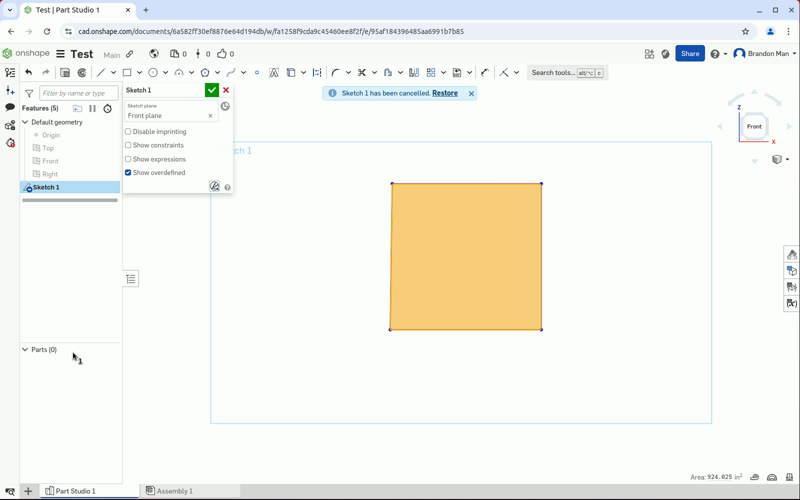
key(shift+y)
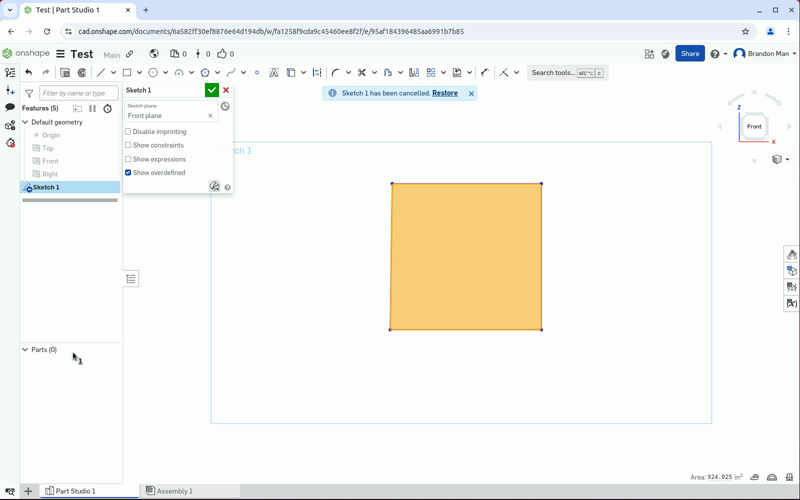
key(shift+e)
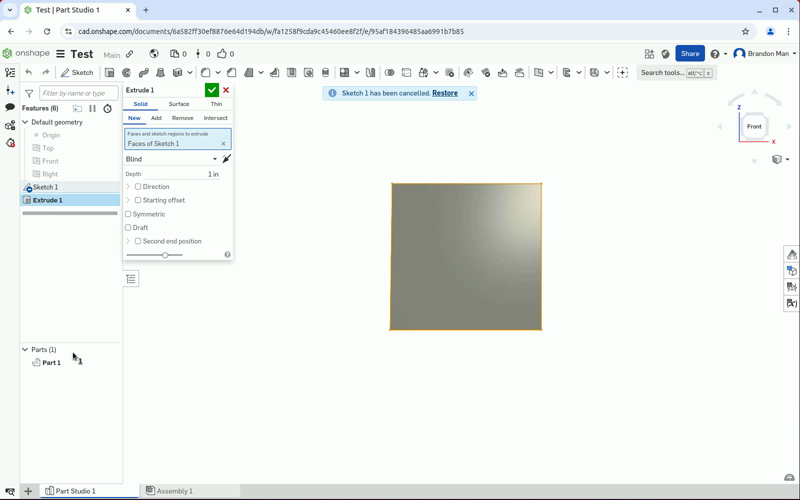
mouse_move(143, 106)
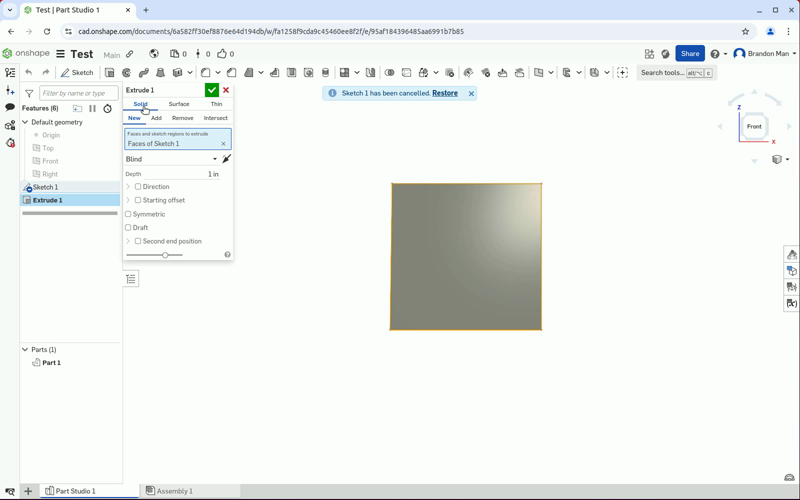
click(143, 106)
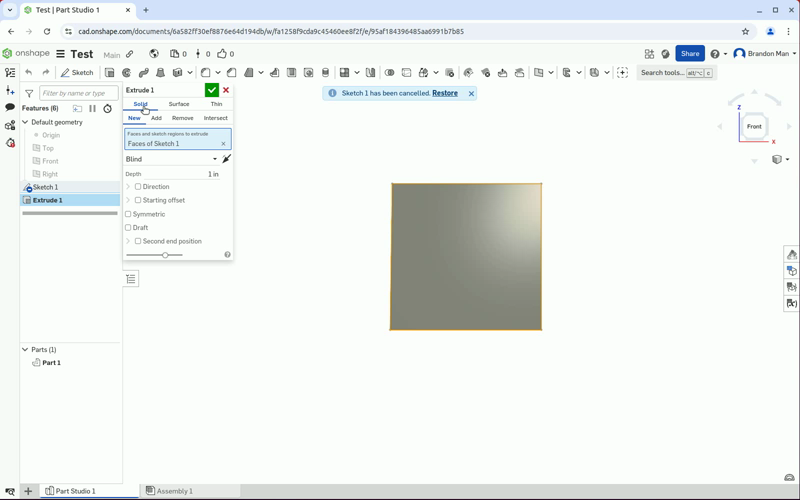
mouse_move(137, 120)
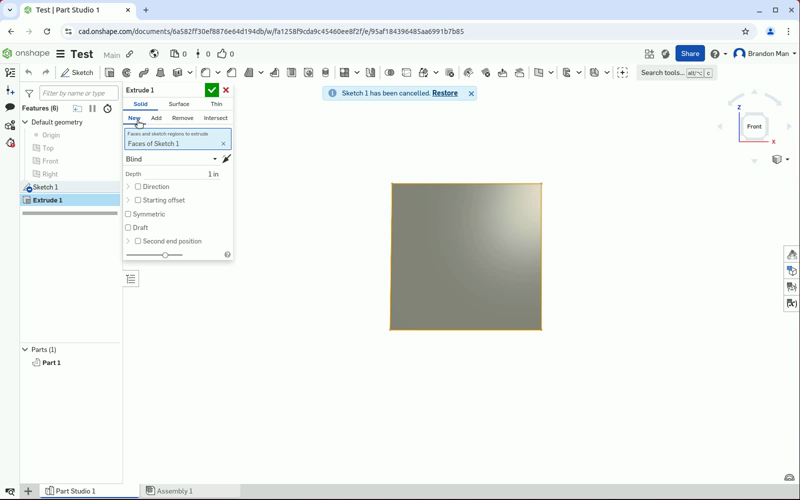
click(137, 120)
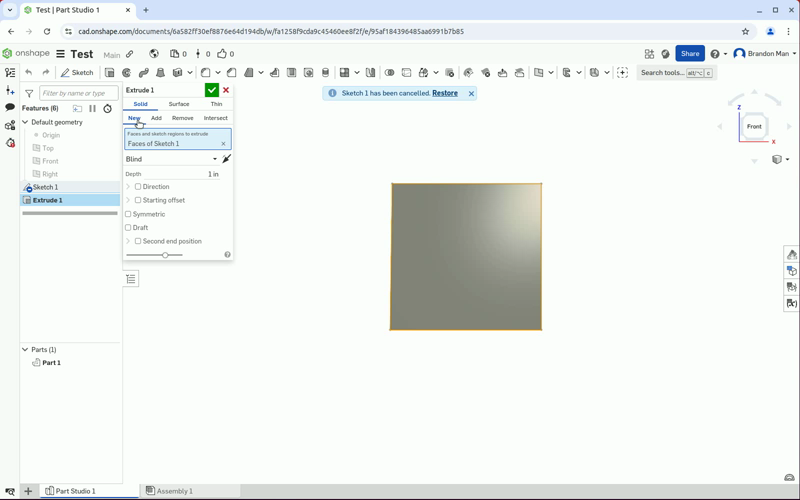
key(tab, 4)
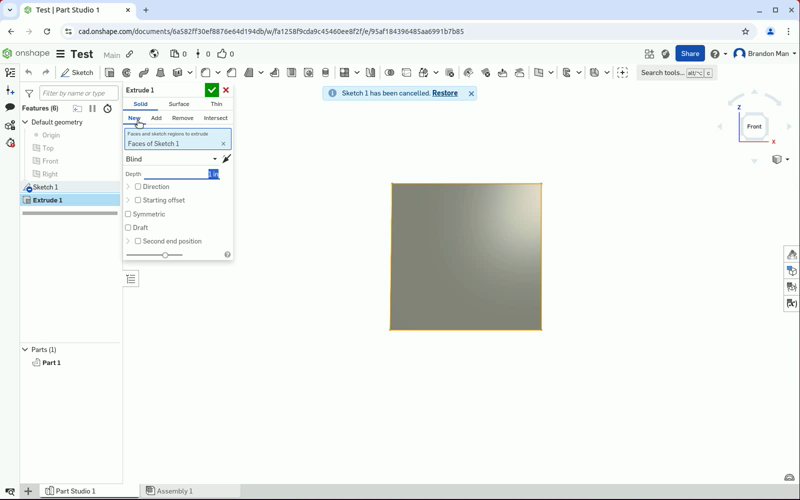
text(5.296)
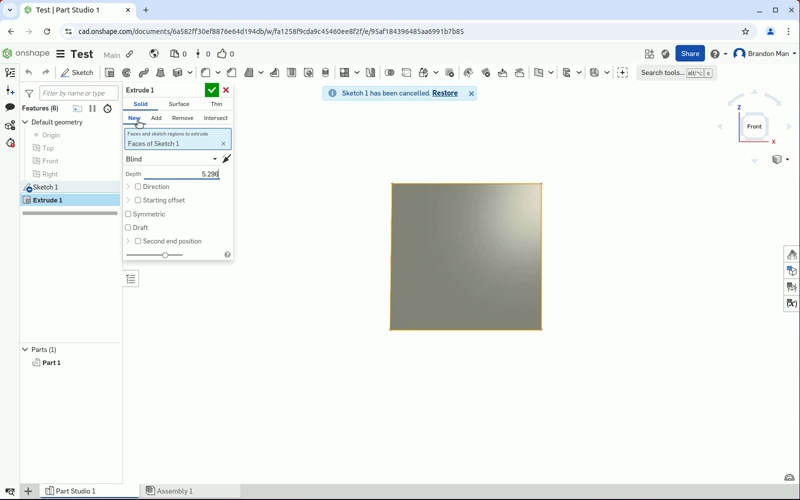
key(enter)
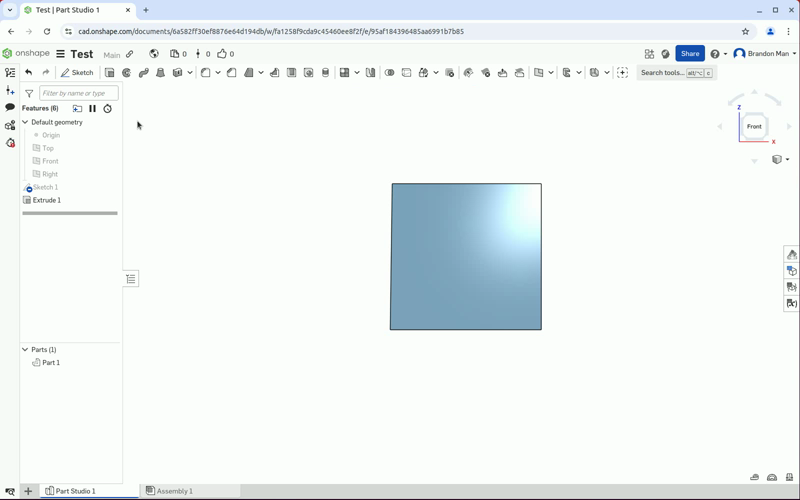
key(shift+h)
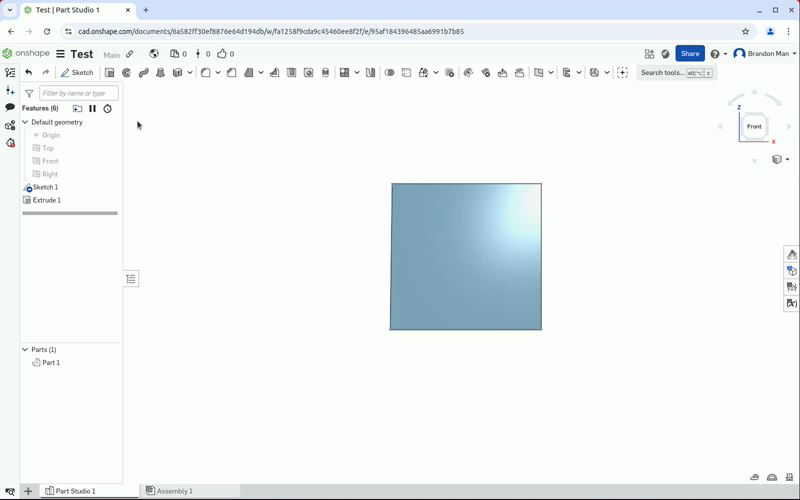
key(shift+h)
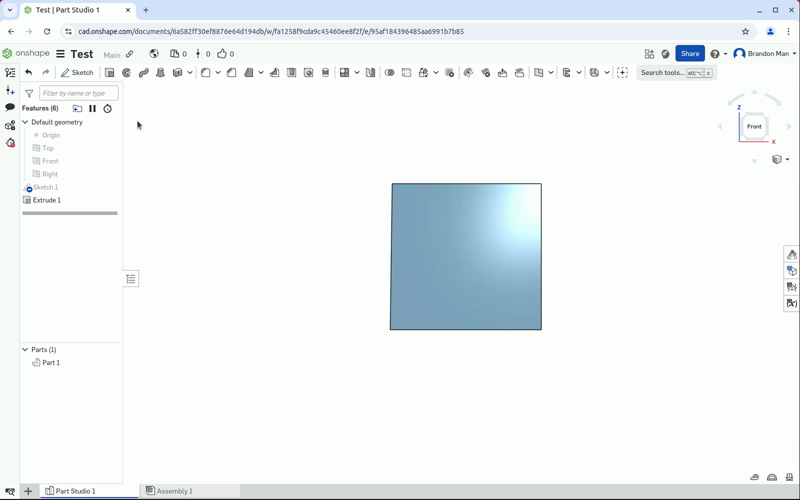
mouse_move(73, 189)
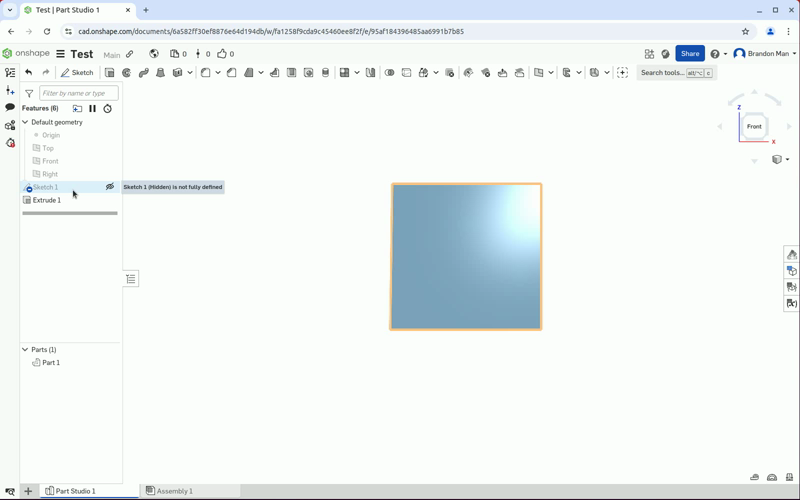
click(73, 189)
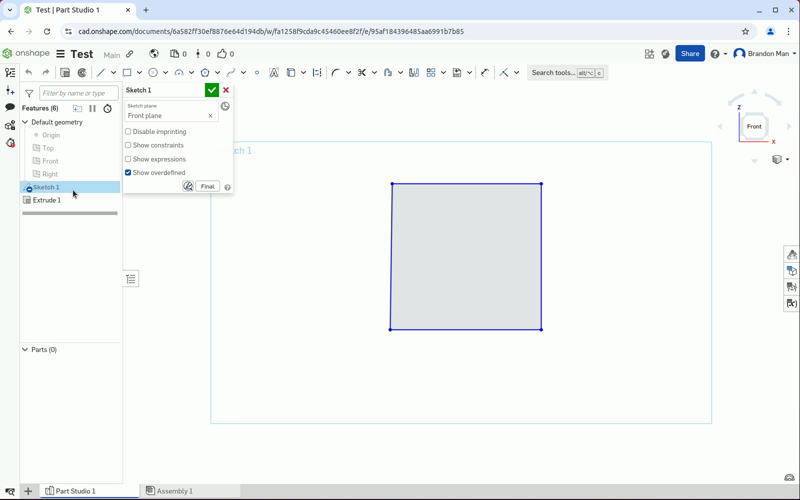
mouse_move(229, 92)
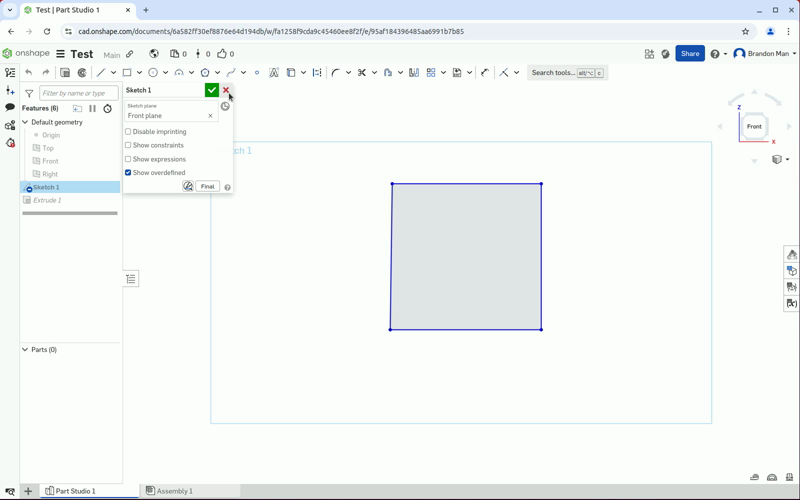
click(229, 92)
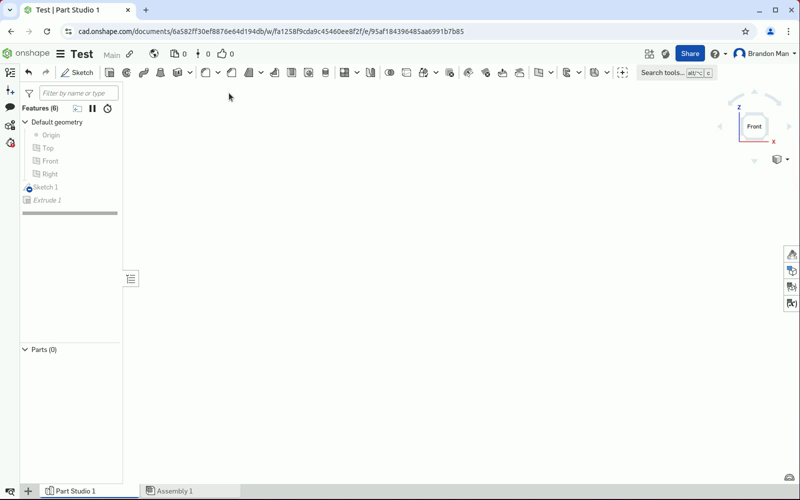
mouse_move(73, 352)
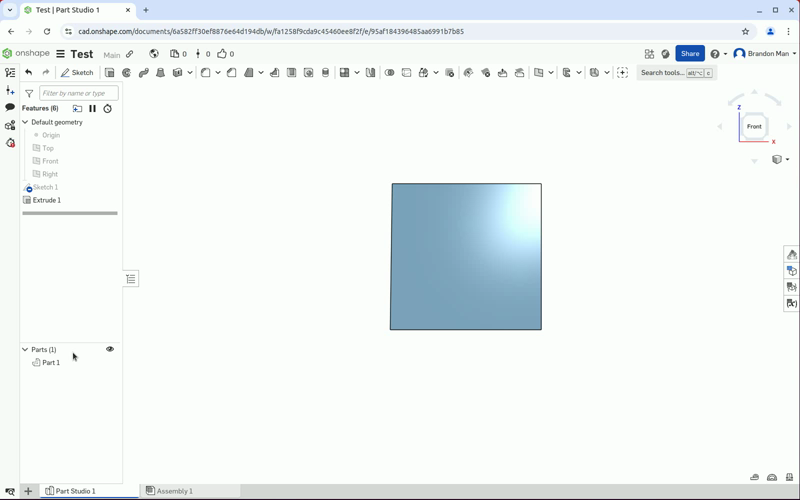
key(y)
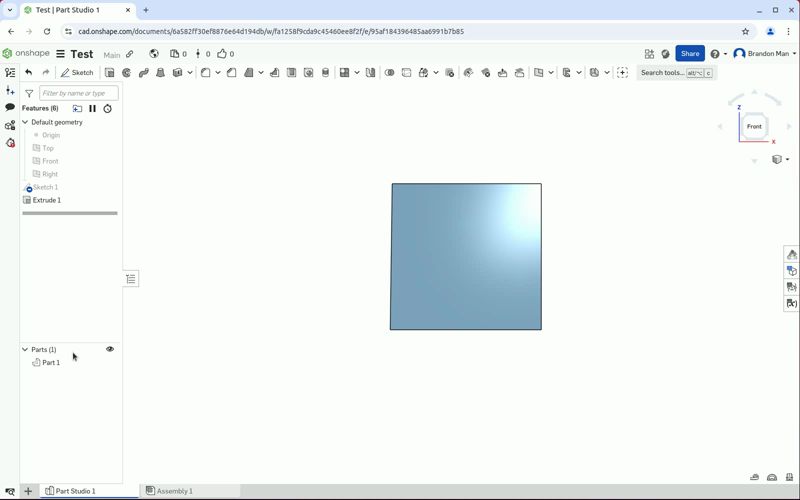
key(shift+p)
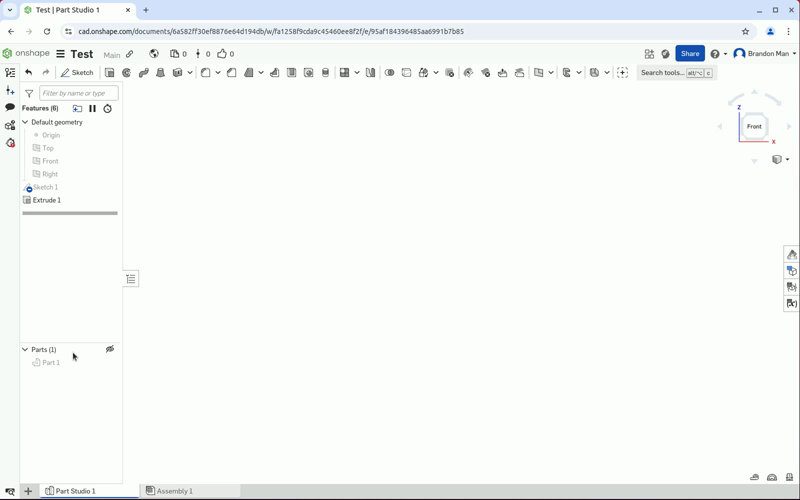
key(space)
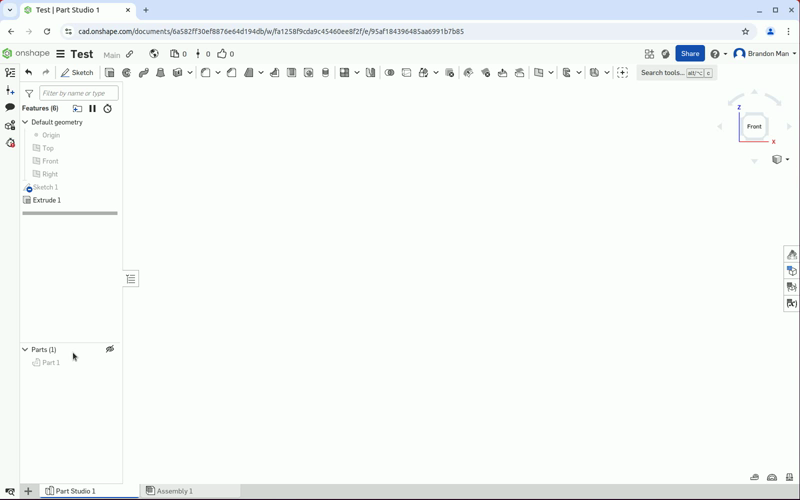
key_down(shift)
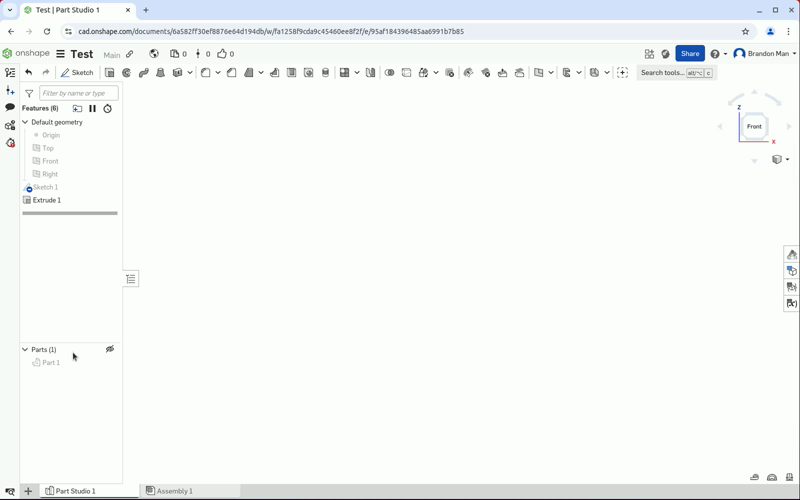
key(left)
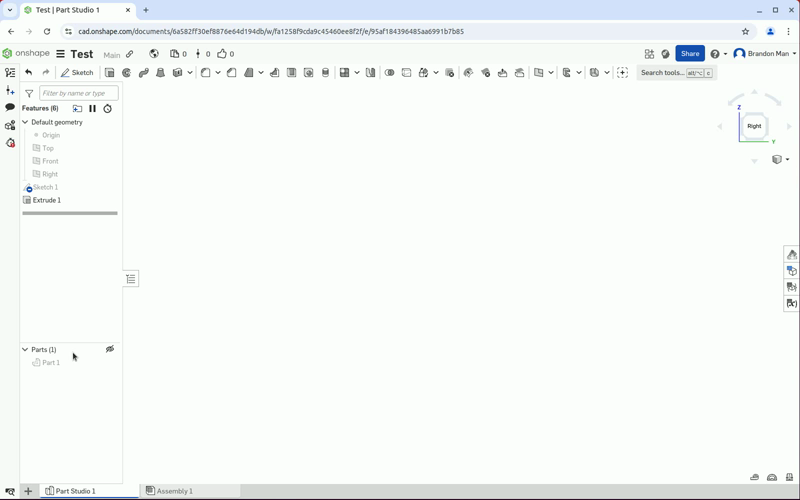
key_up(shift)
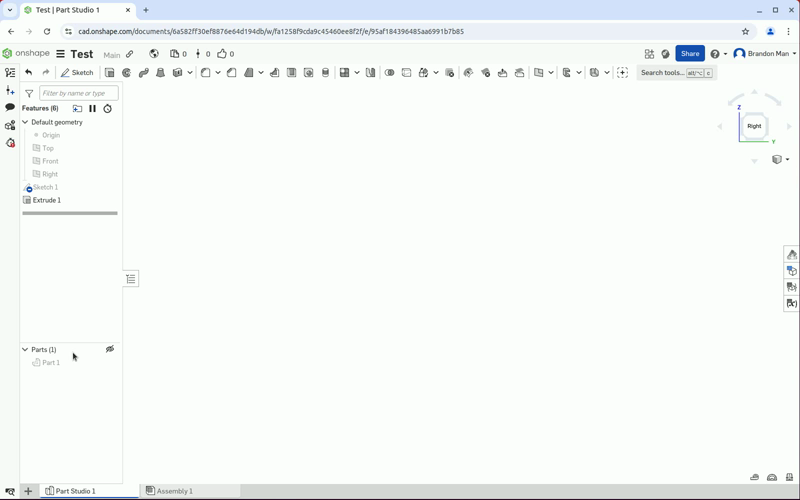
mouse_move(73, 352)
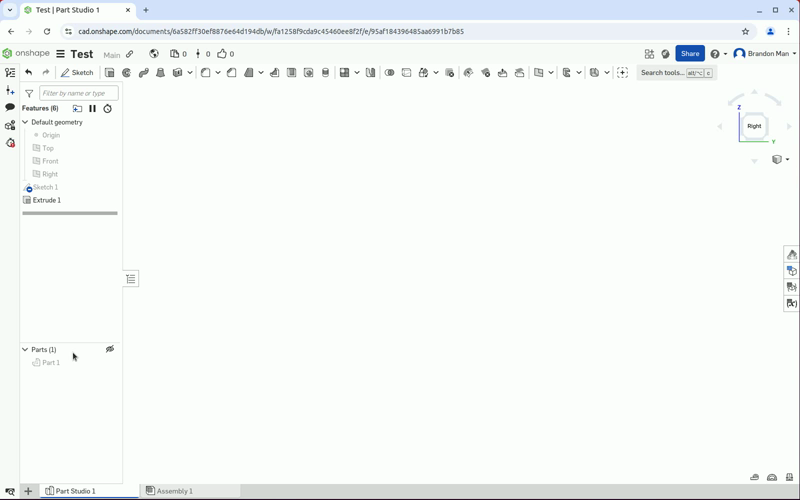
key(shift+y)
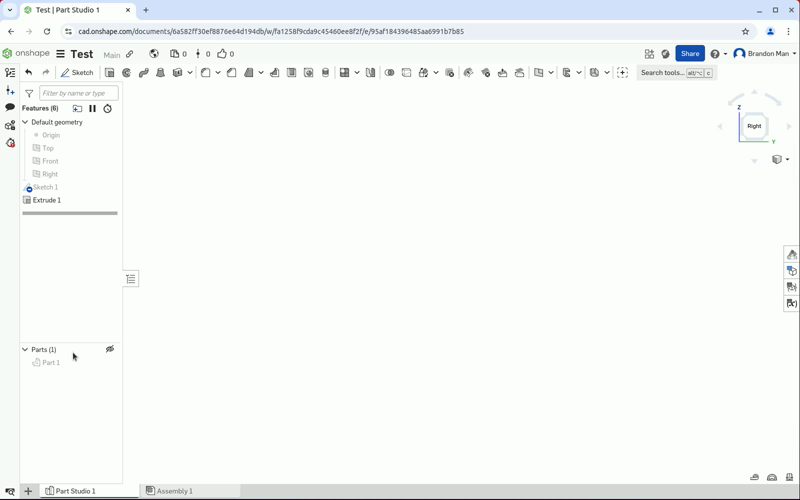
key(shift+s)
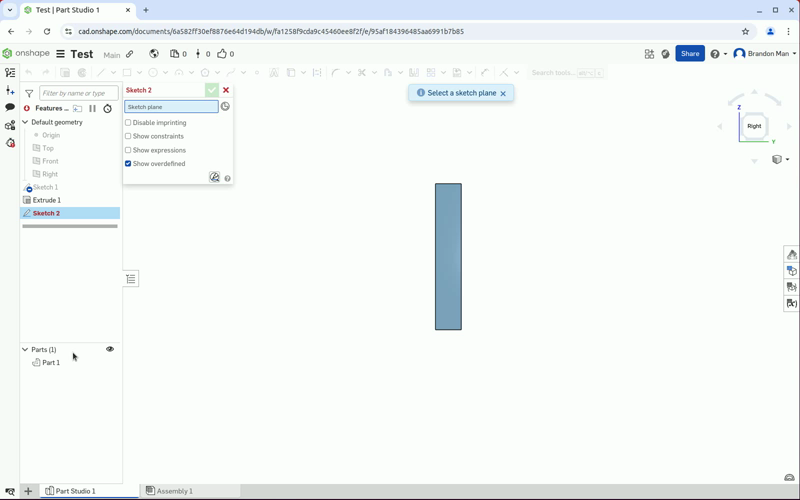
mouse_move(73, 176)
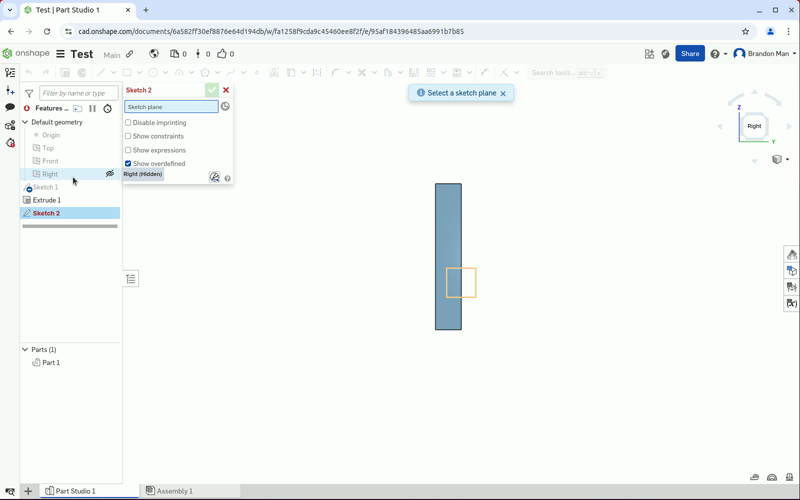
click(73, 176)
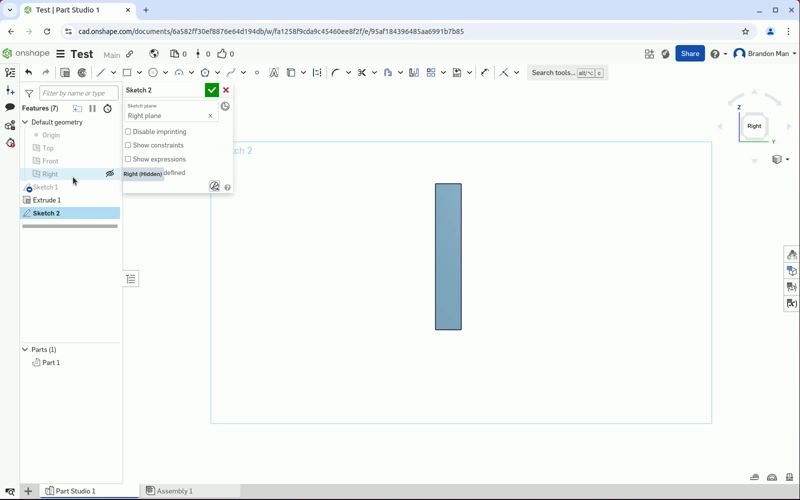
mouse_move(73, 352)
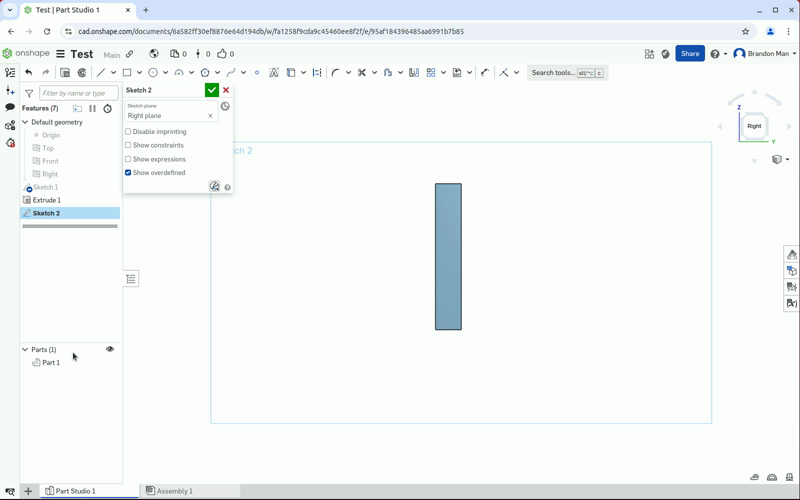
key(y)
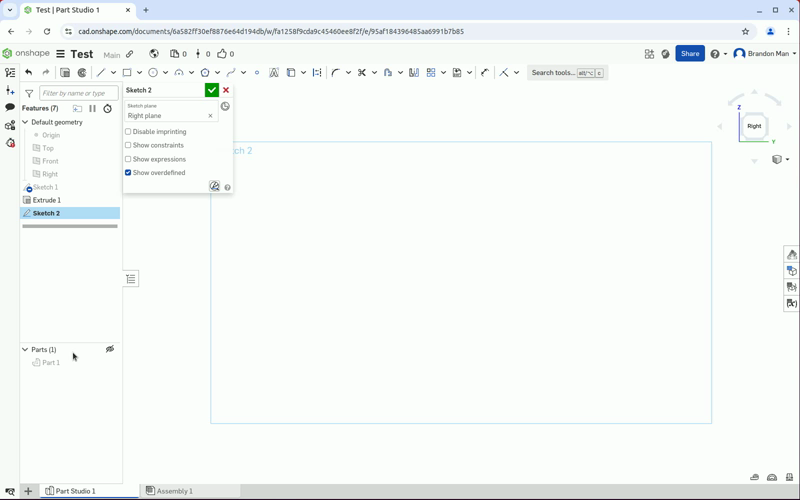
key(l)
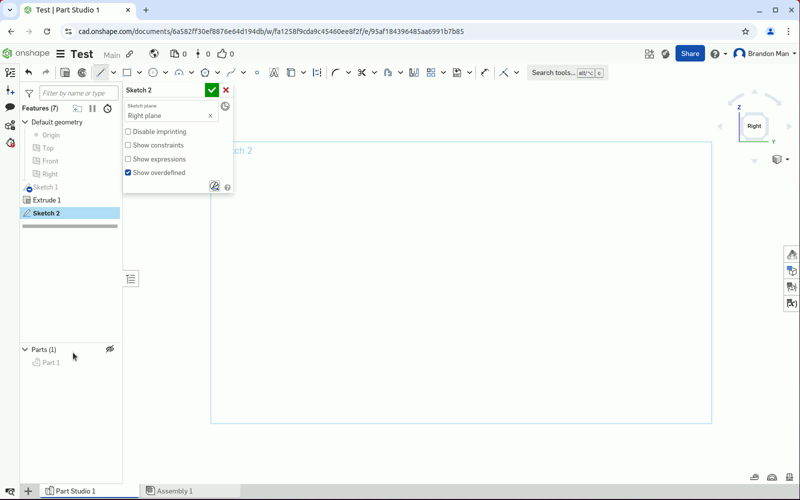
key_down(shift)
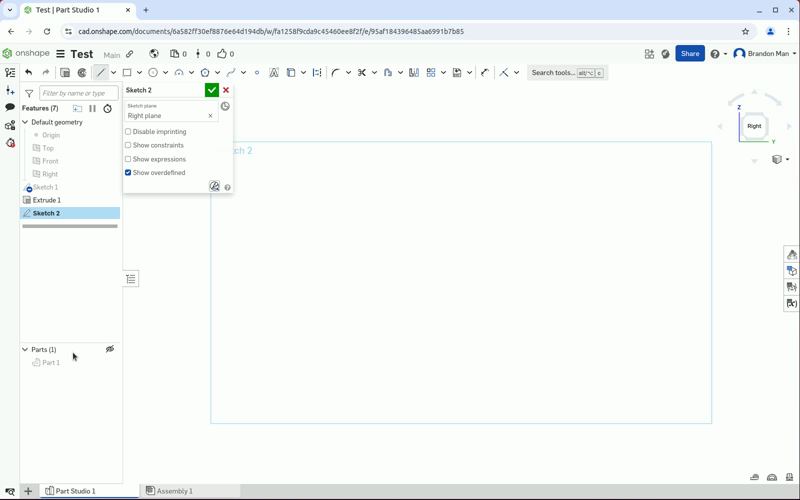
mouse_move(348, 211)
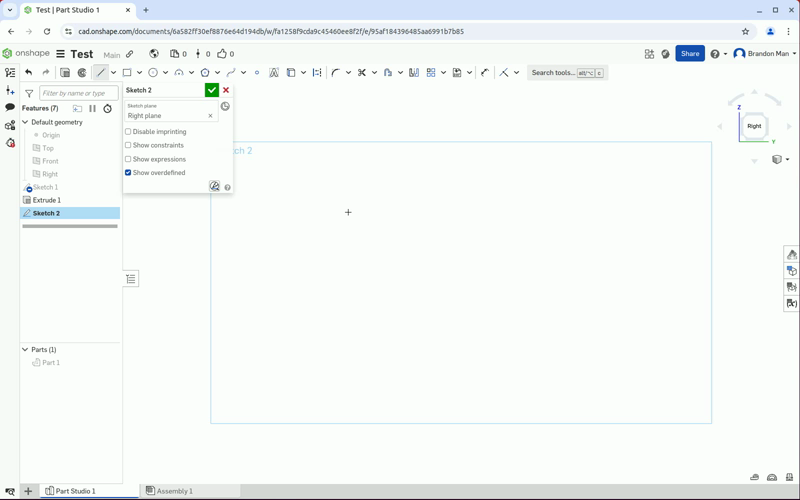
click(348, 211)
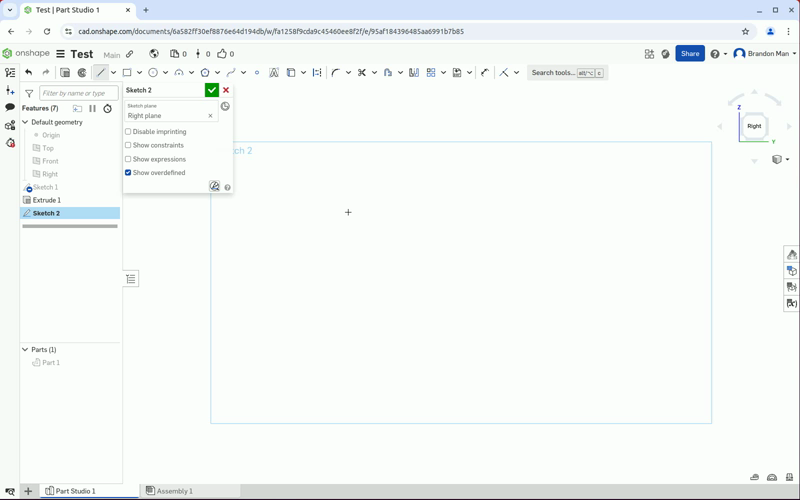
key_up(shift)
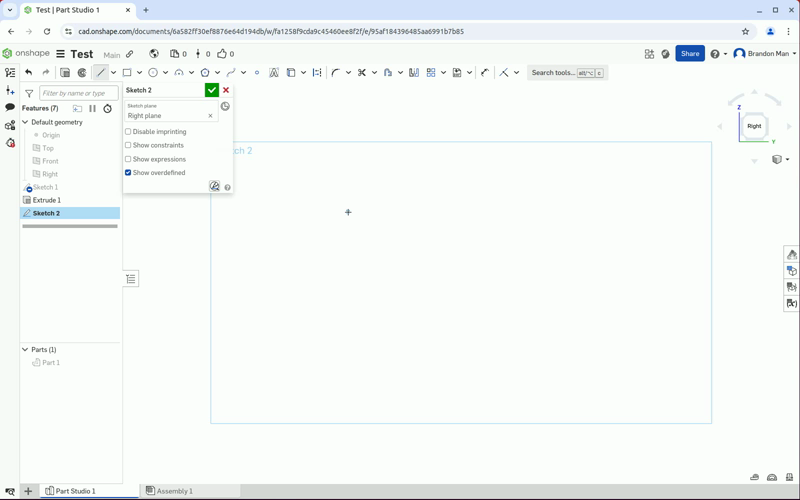
key_down(shift)
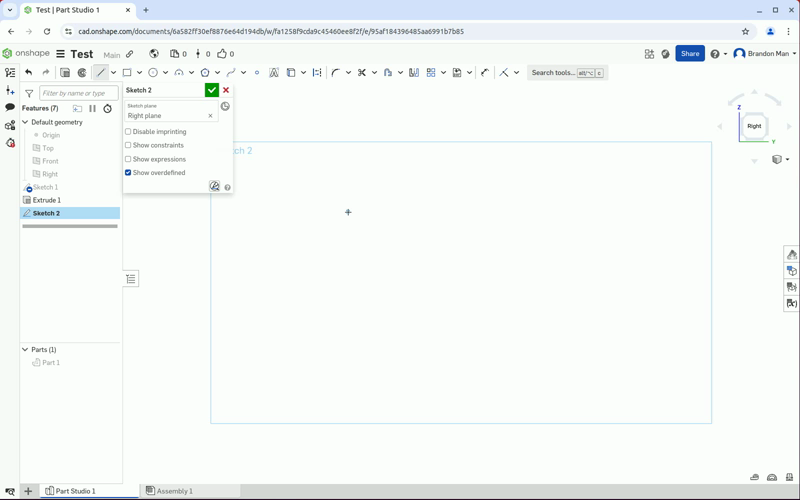
mouse_move(378, 211)
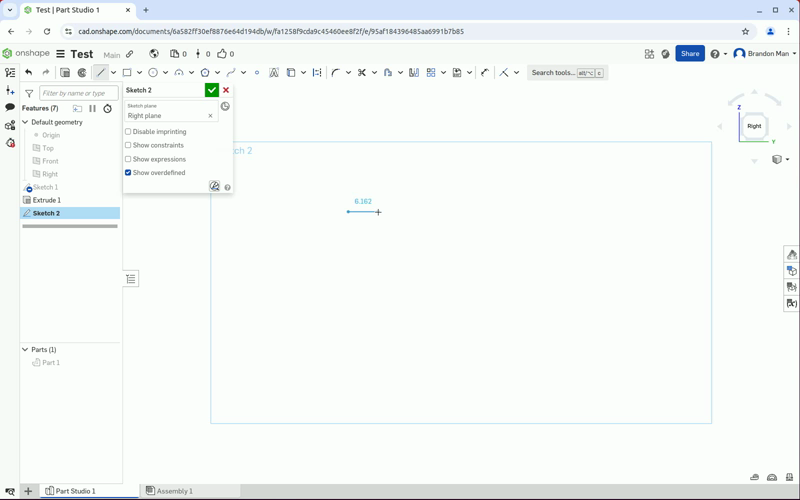
mouse_move(402, 211)
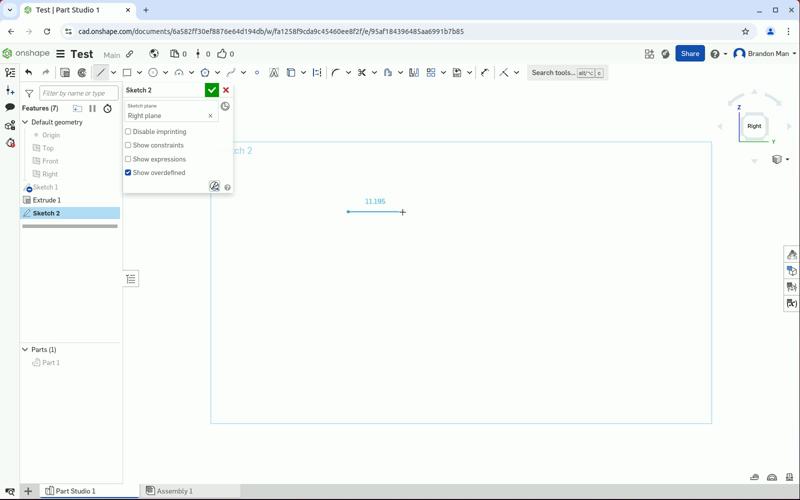
click(402, 211)
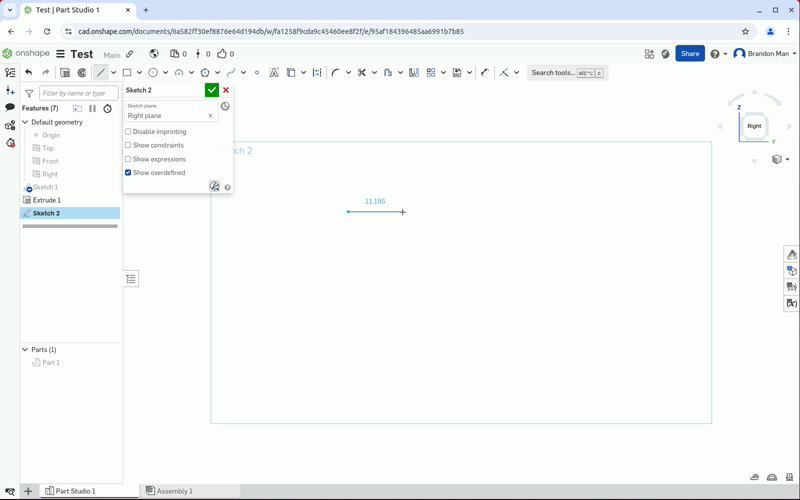
key_up(shift)
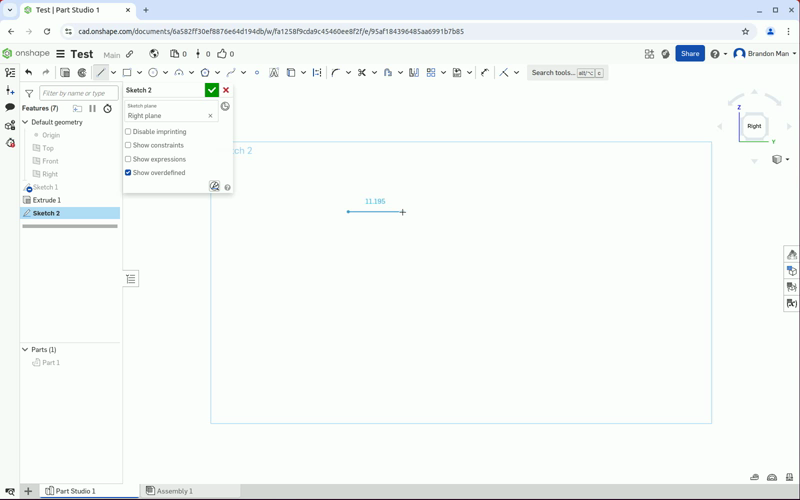
key_down(shift)
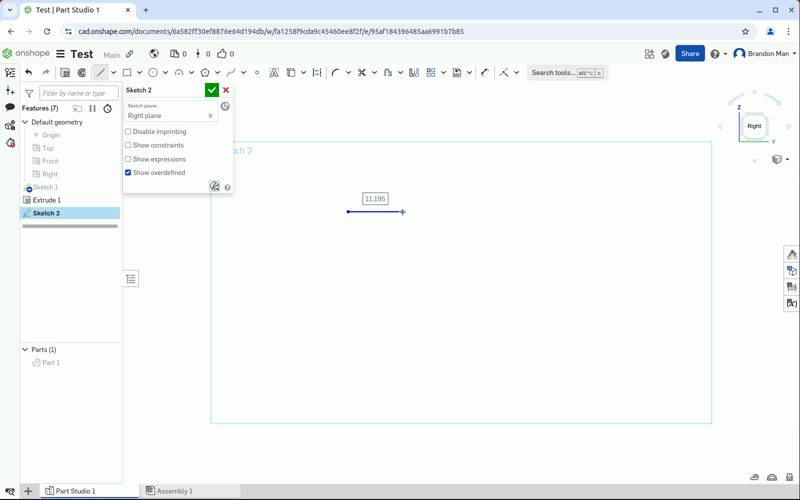
mouse_move(432, 211)
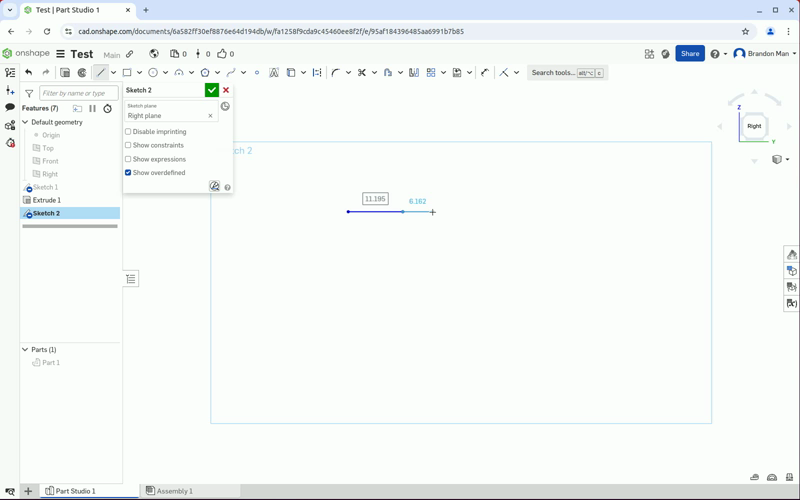
mouse_move(402, 233)
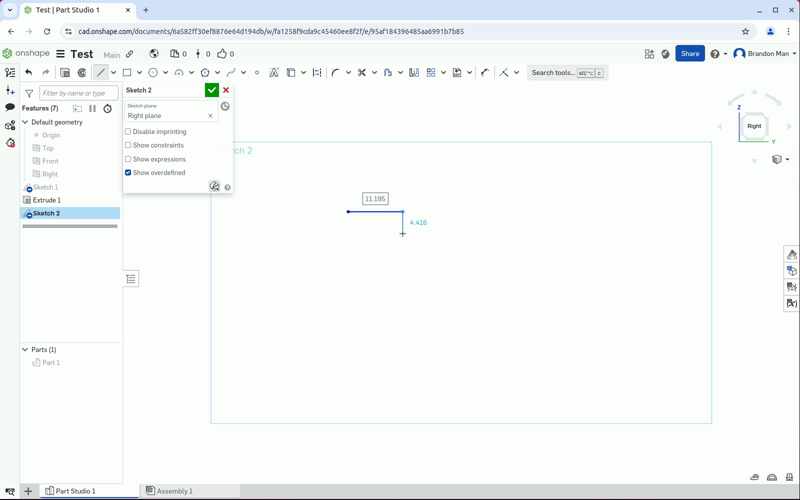
click(402, 233)
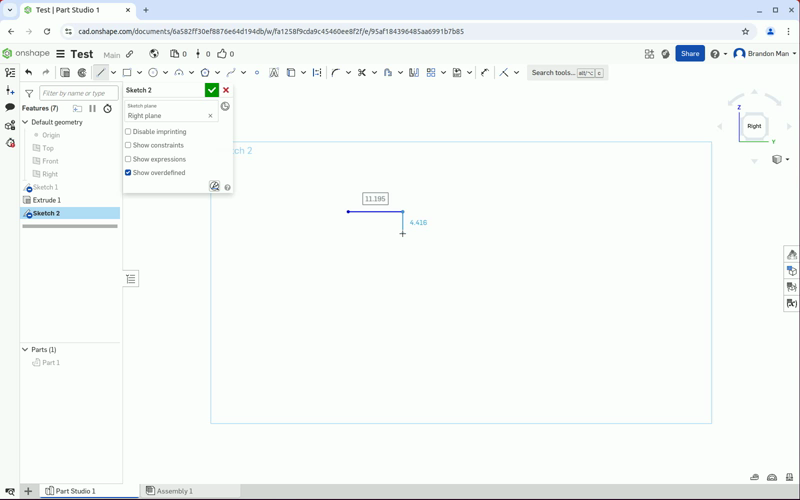
key_up(shift)
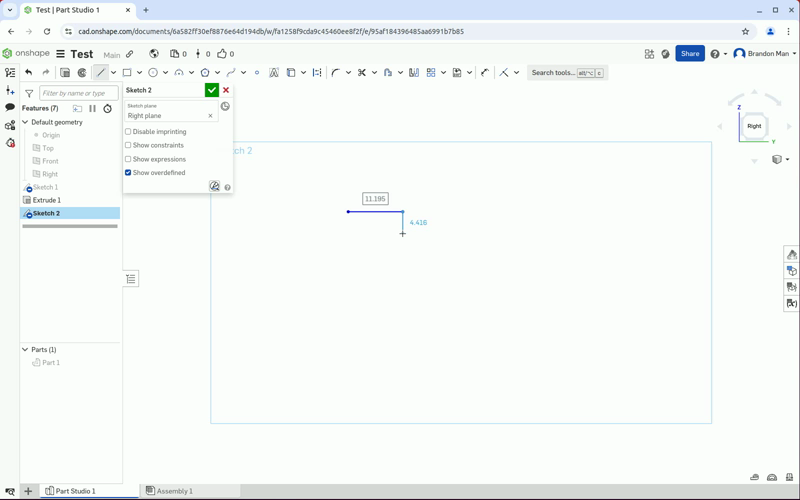
key_down(shift)
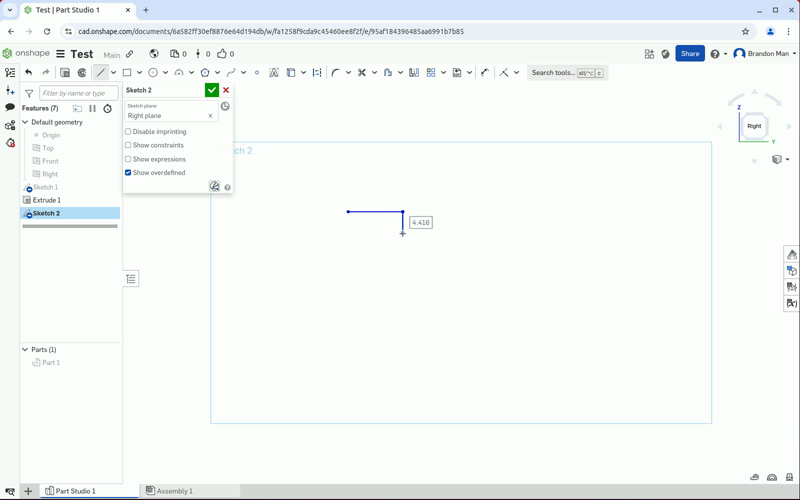
mouse_move(432, 233)
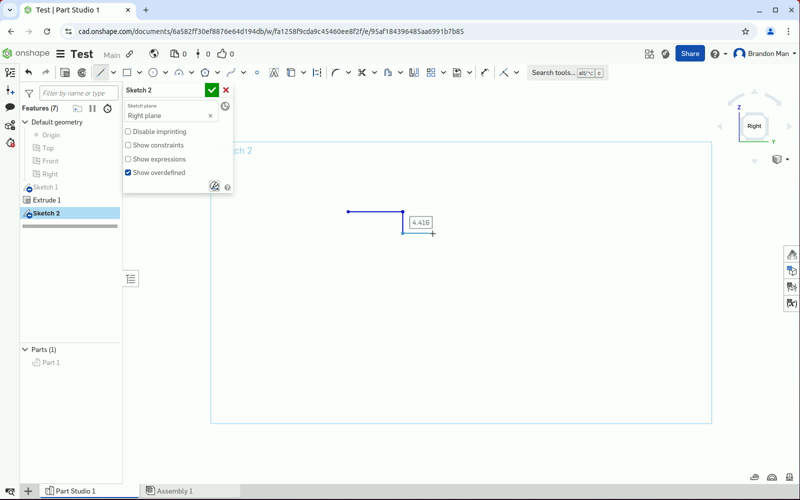
mouse_move(379, 233)
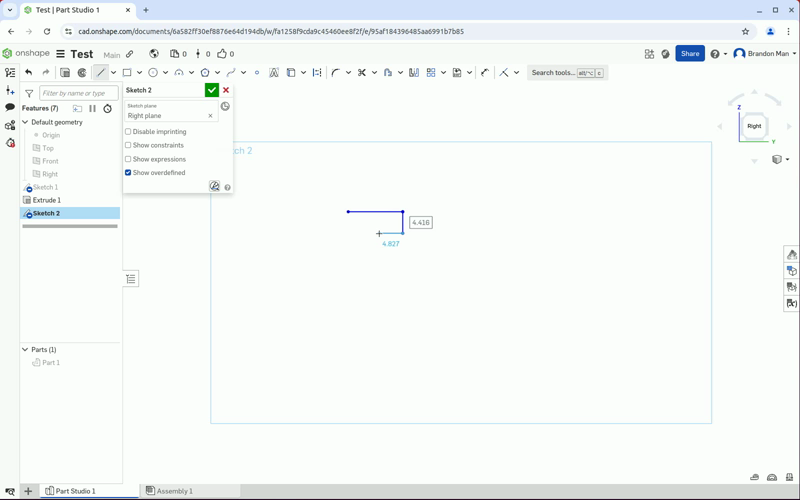
click(379, 233)
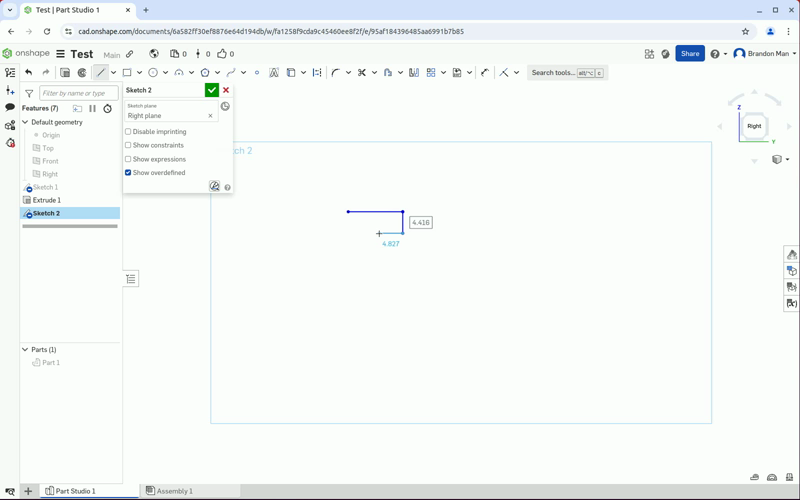
key_up(shift)
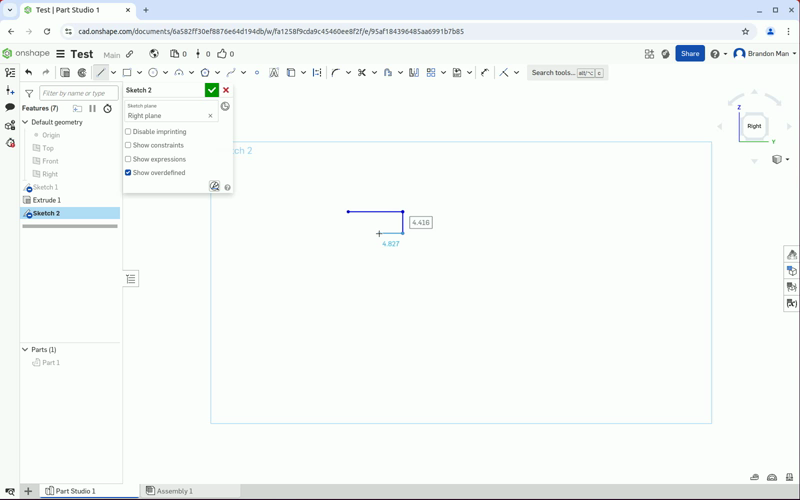
key_down(shift)
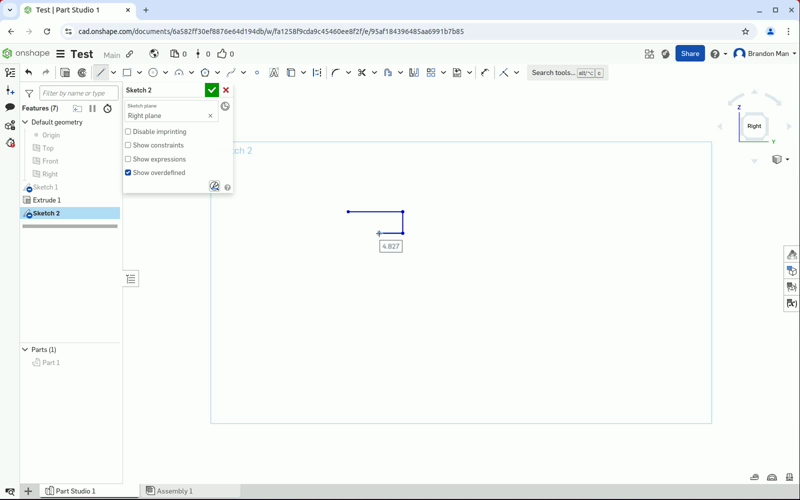
mouse_move(409, 233)
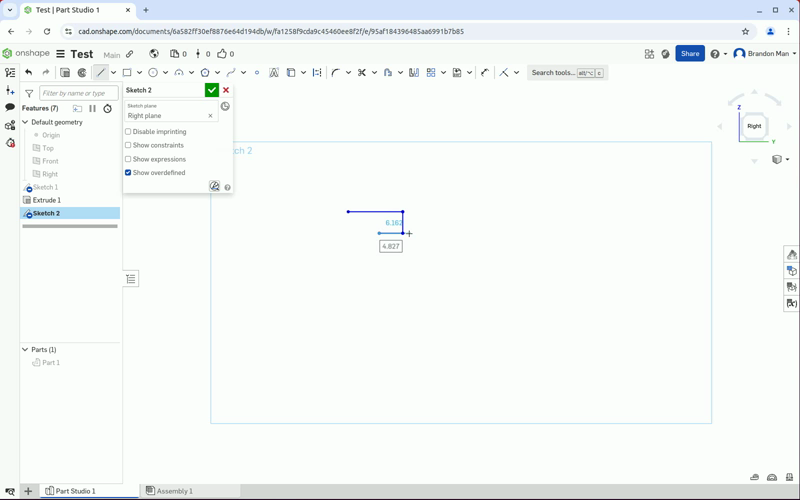
mouse_move(379, 255)
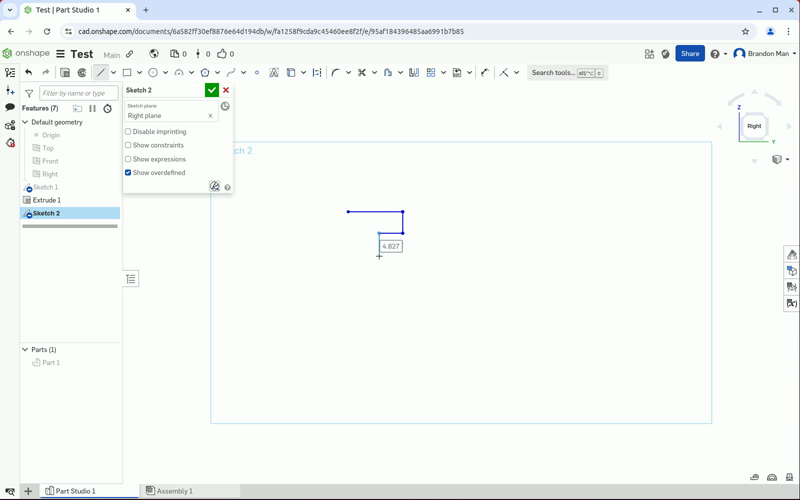
click(379, 255)
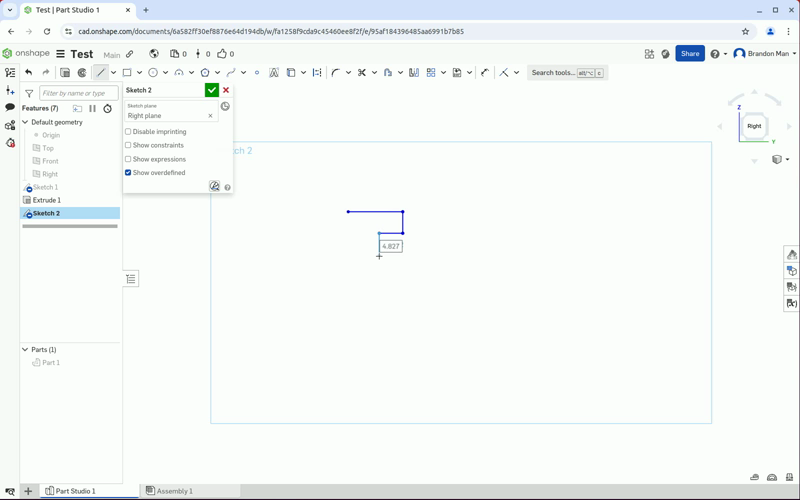
key_up(shift)
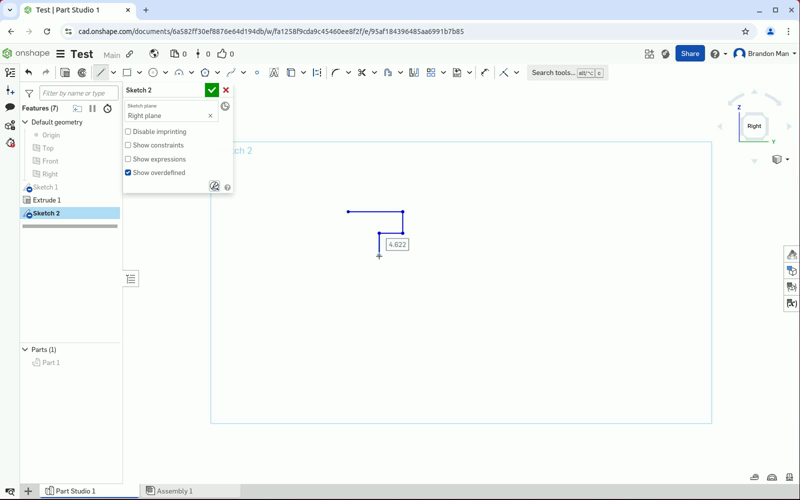
key_down(shift)
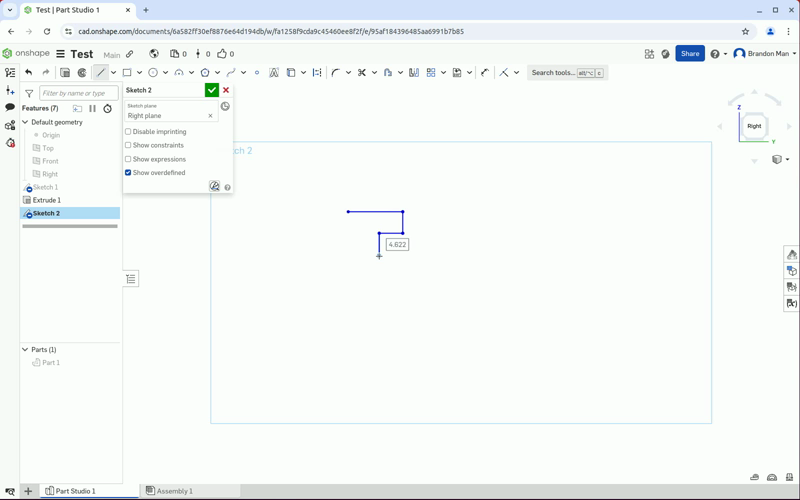
mouse_move(409, 255)
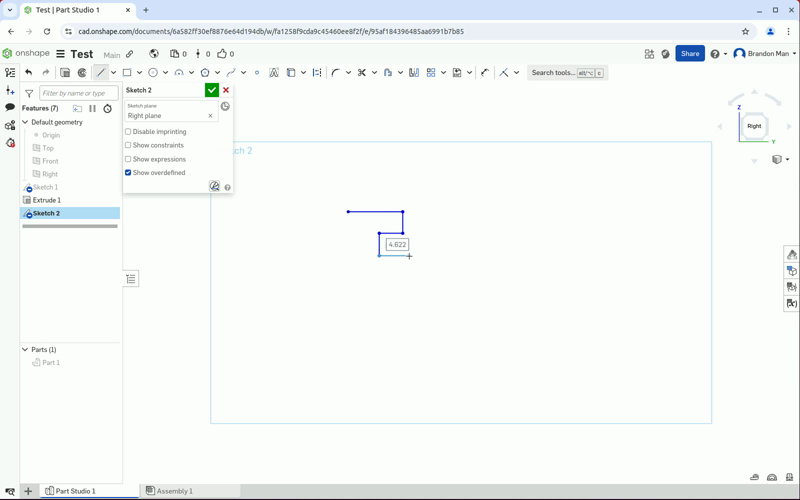
mouse_move(402, 255)
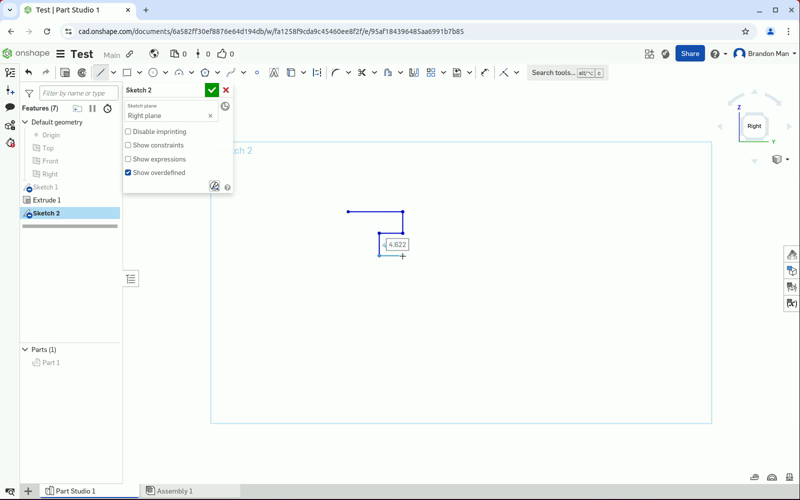
click(402, 255)
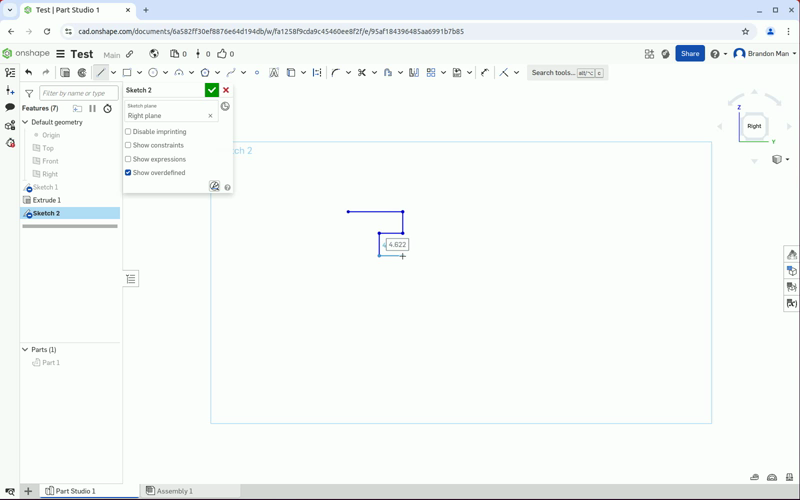
key_up(shift)
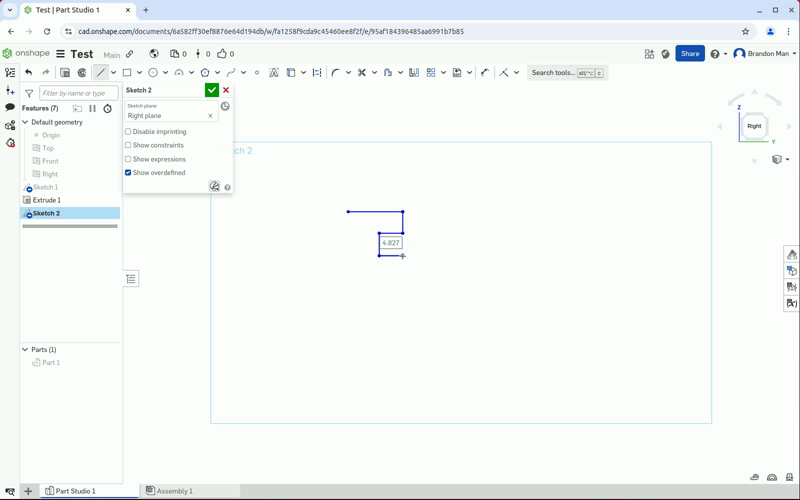
key_down(shift)
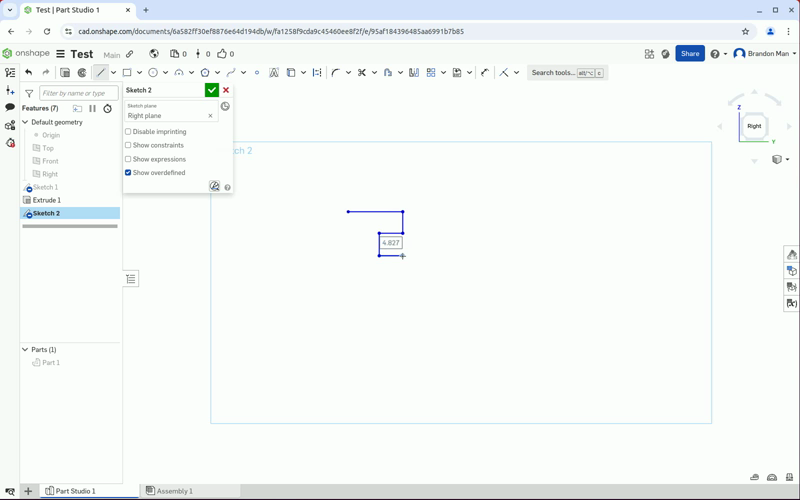
mouse_move(402, 328)
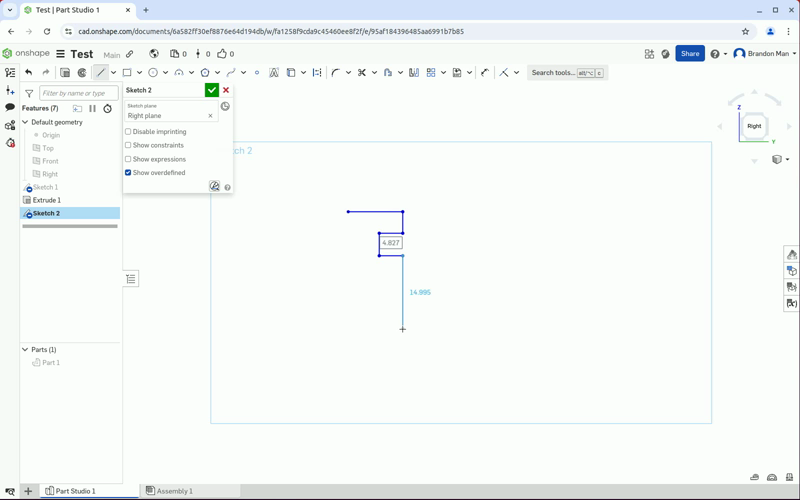
click(402, 328)
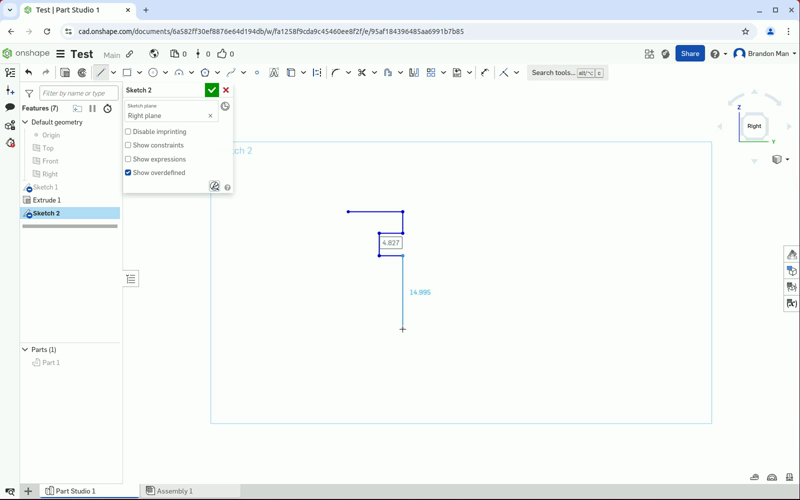
key_up(shift)
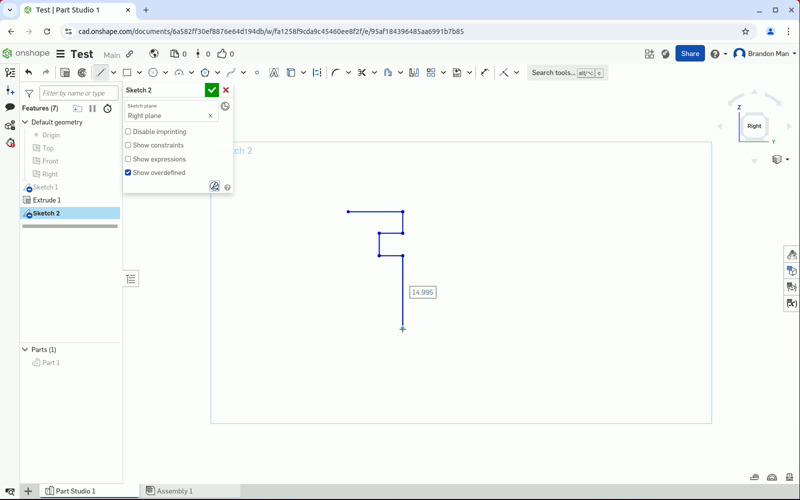
key_down(shift)
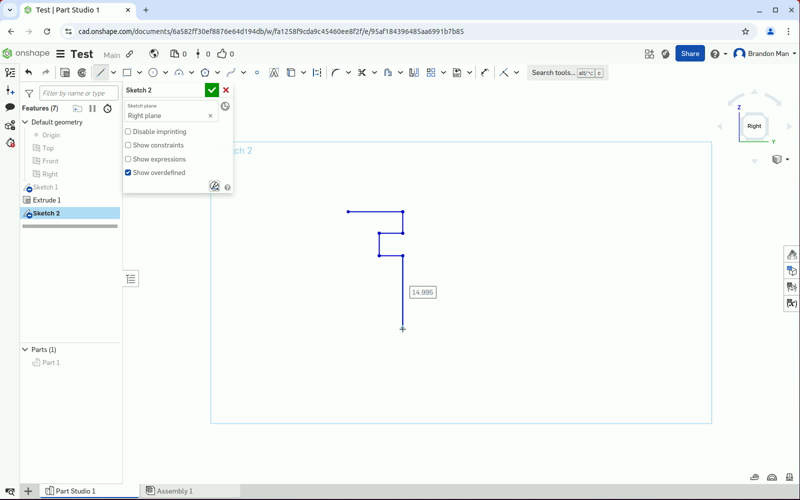
mouse_move(432, 328)
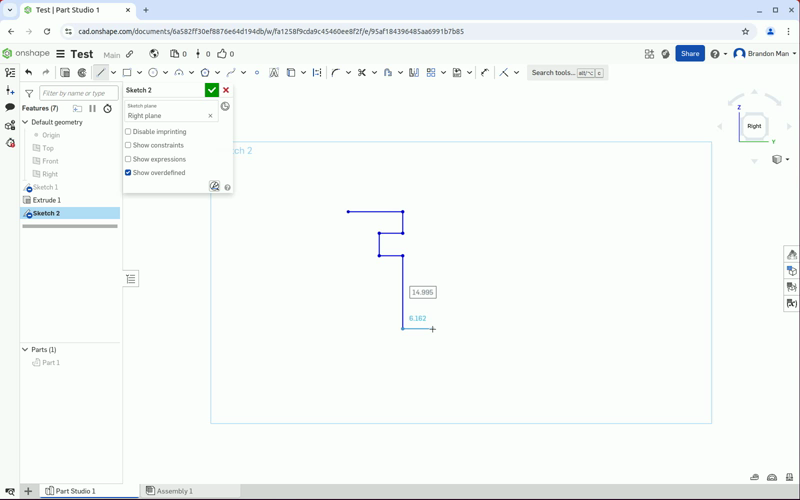
mouse_move(437, 328)
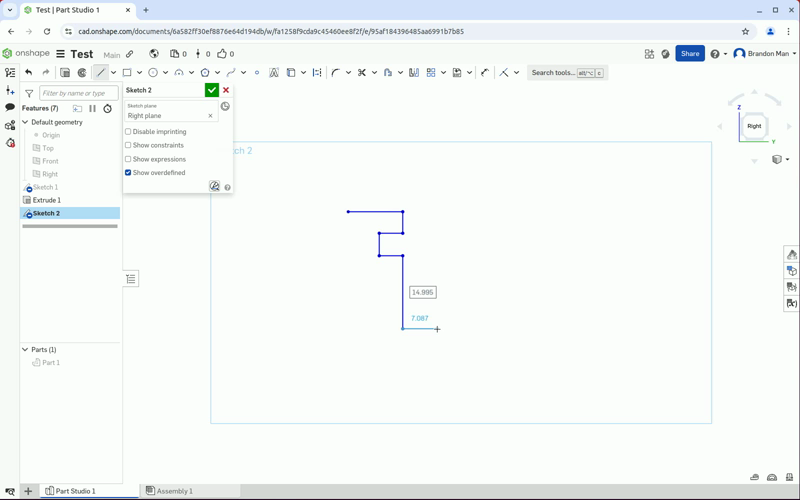
click(437, 328)
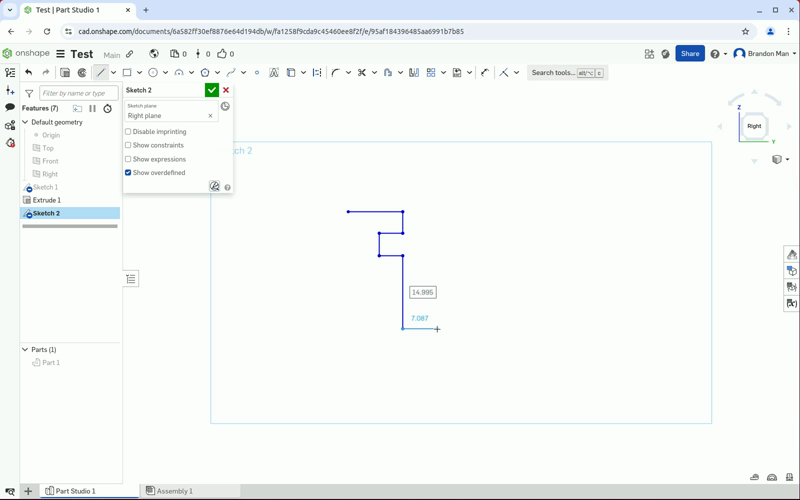
key_up(shift)
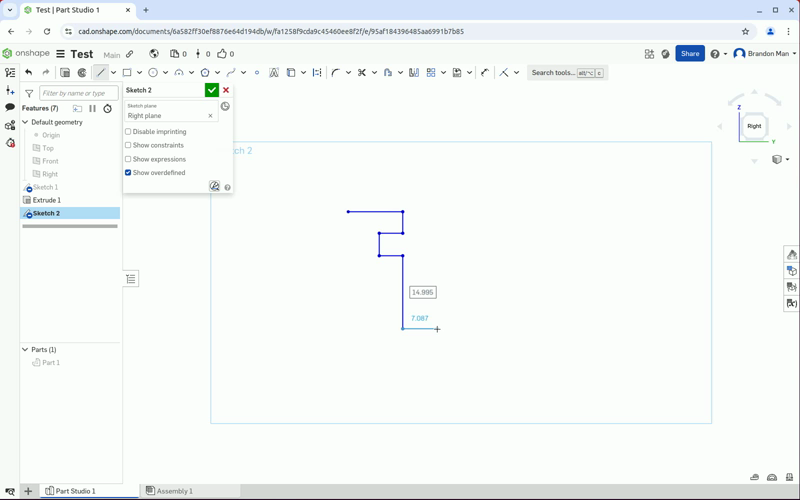
key_down(shift)
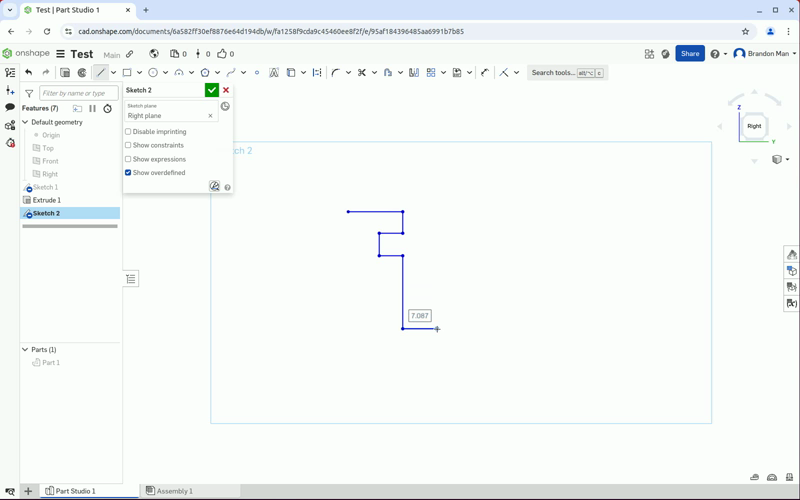
mouse_move(437, 185)
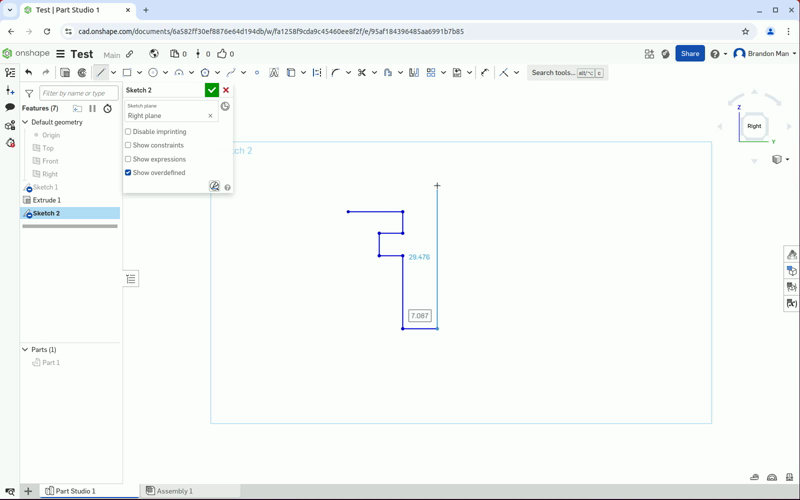
click(437, 185)
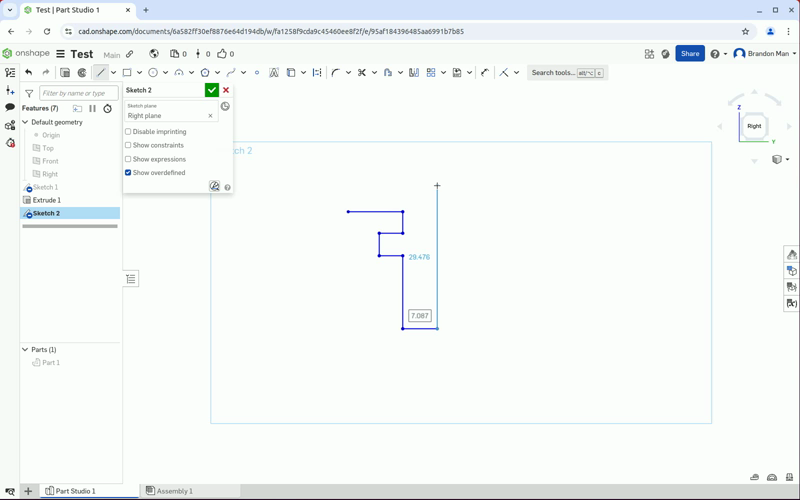
key_up(shift)
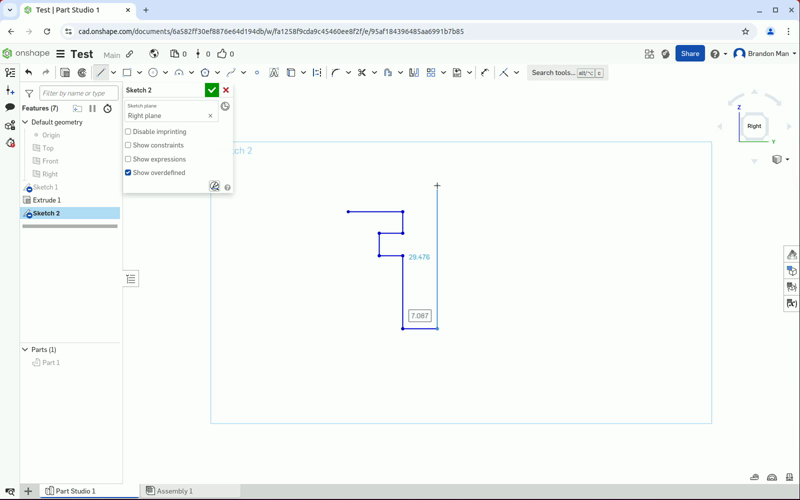
key_down(shift)
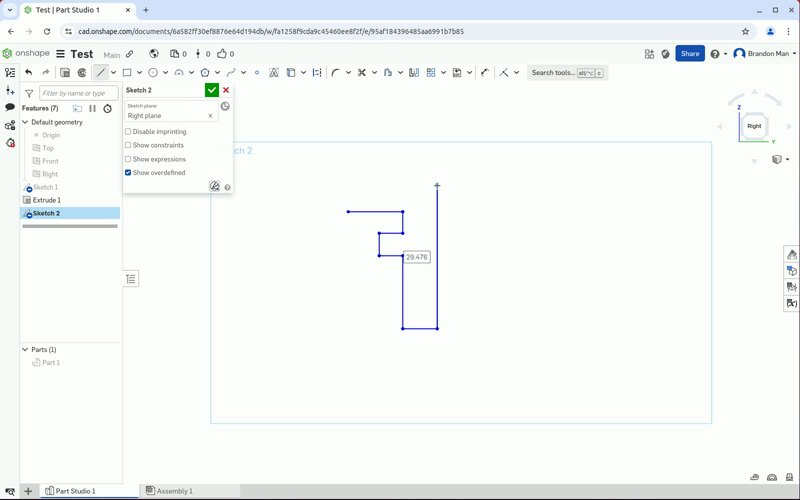
mouse_move(348, 185)
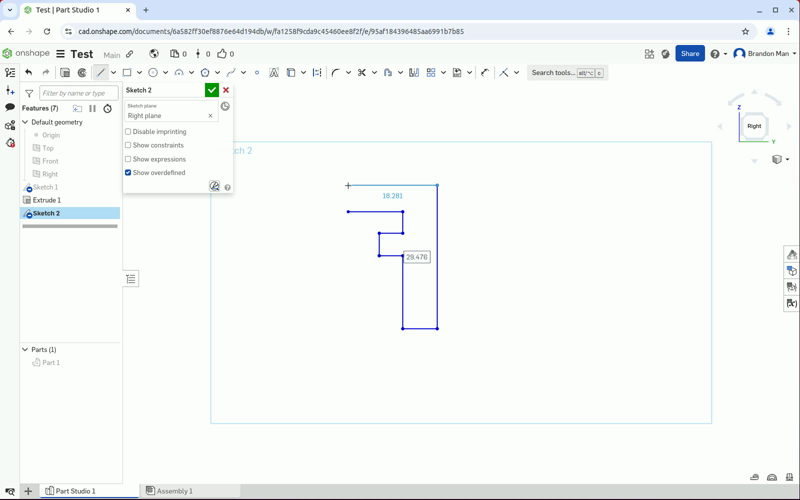
click(348, 185)
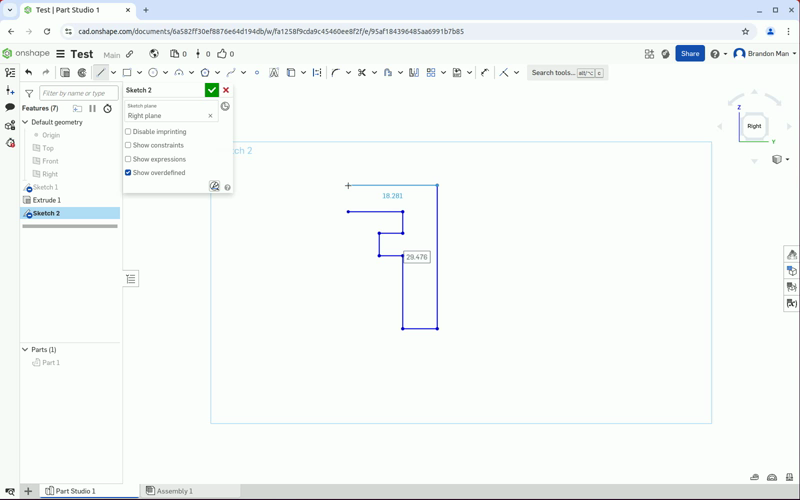
key_up(shift)
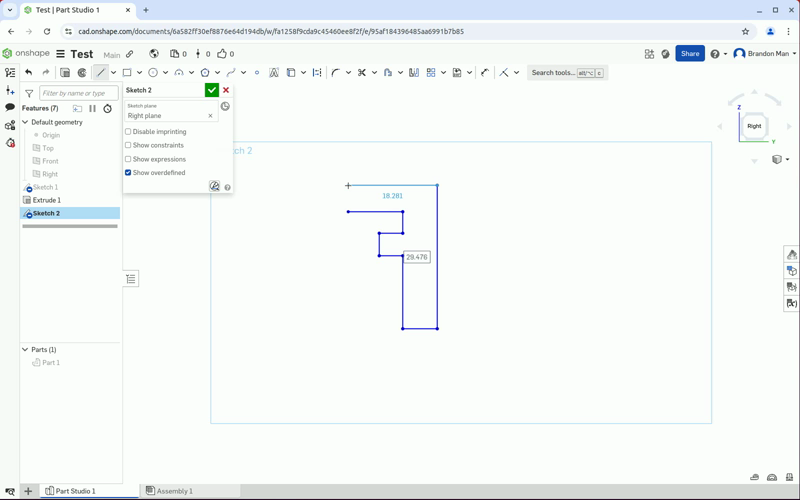
mouse_move(378, 185)
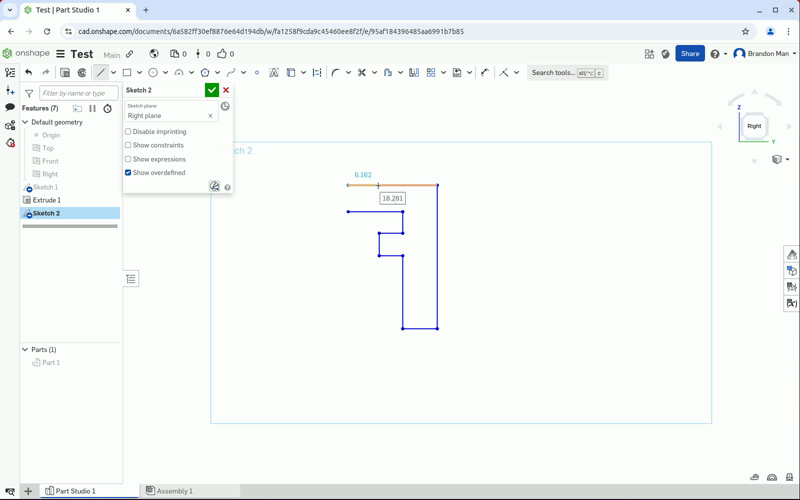
key_down(shift)
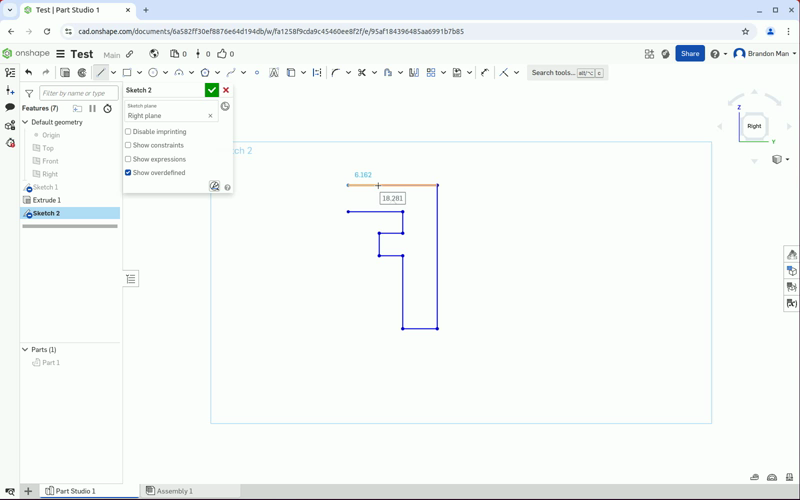
mouse_move(348, 211)
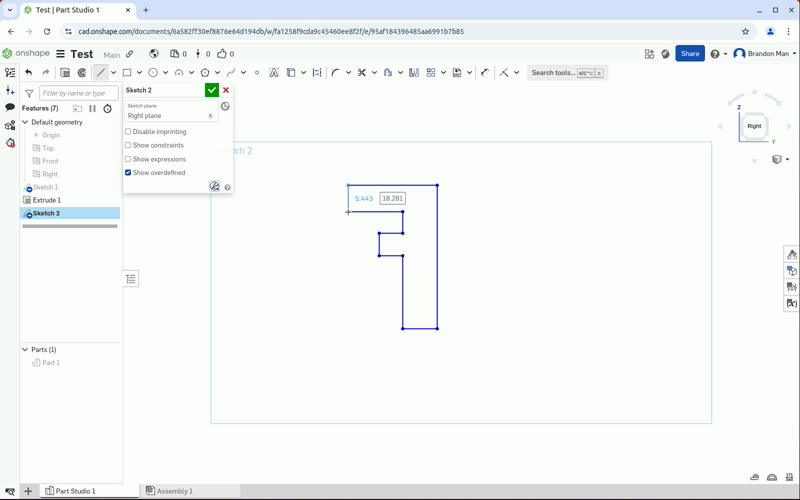
key_up(shift)
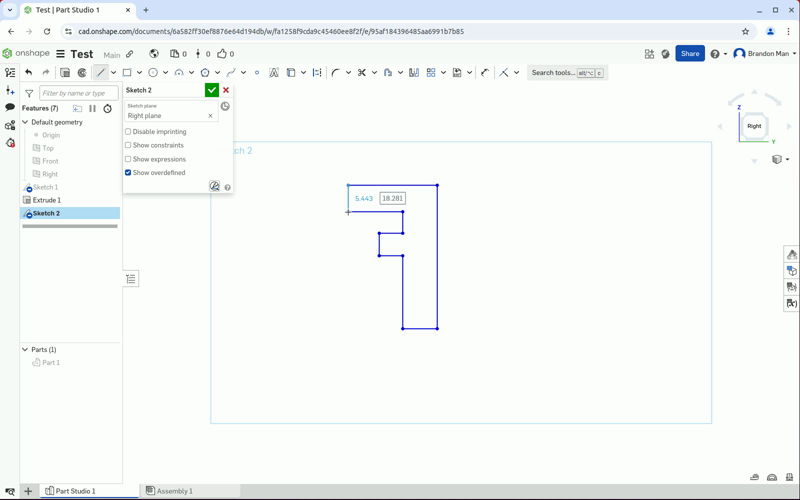
click(348, 211)
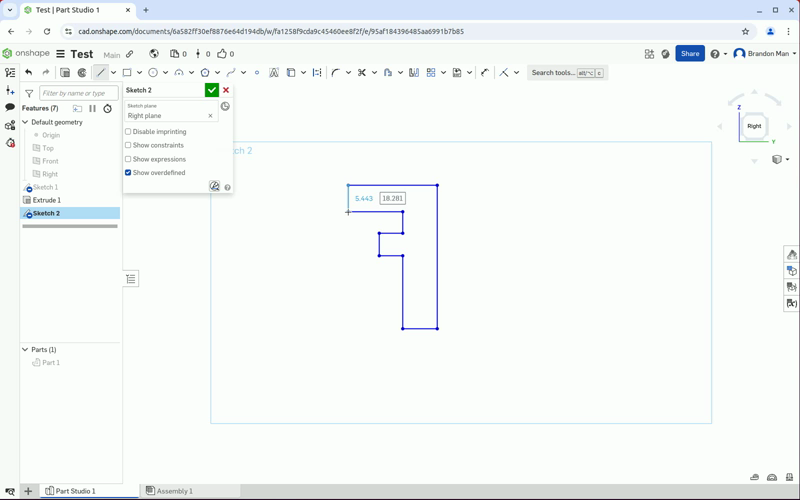
key(esc)
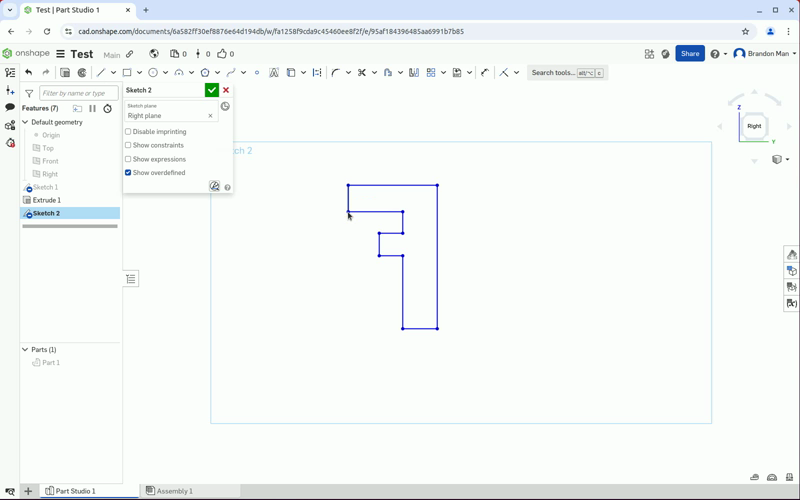
mouse_move(413, 201)
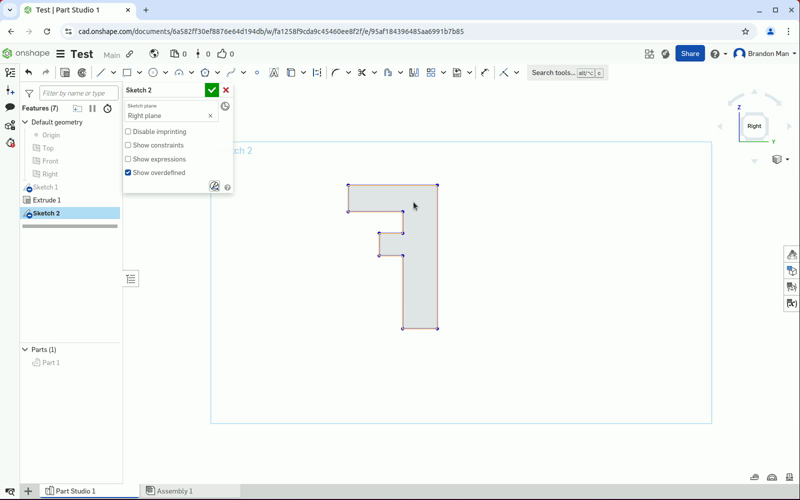
click(413, 201)
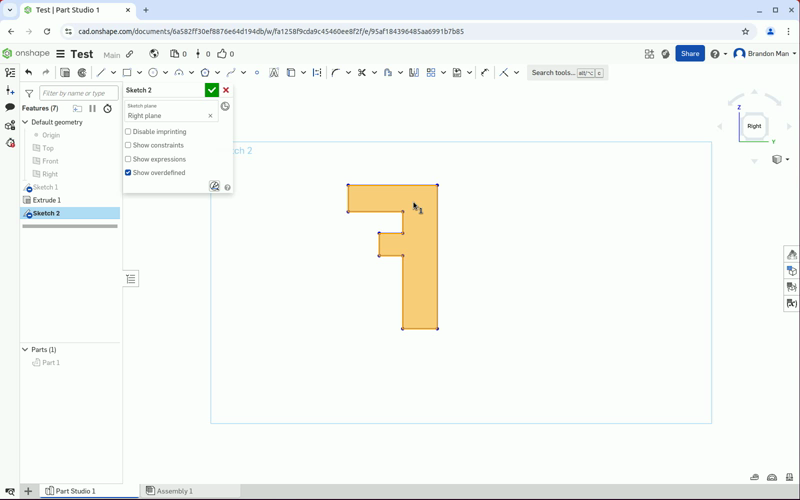
mouse_move(73, 352)
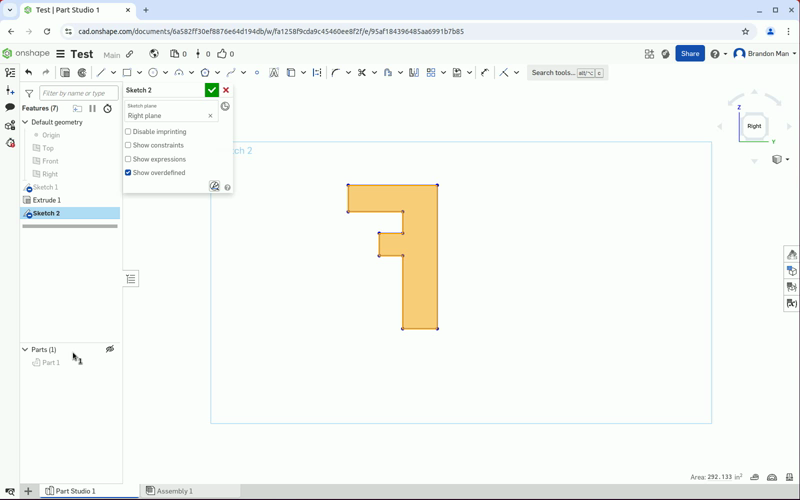
key(shift+y)
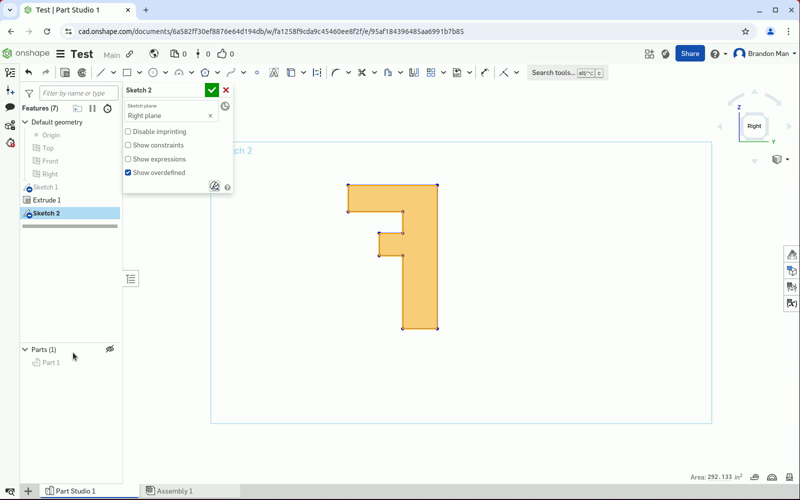
key(shift+e)
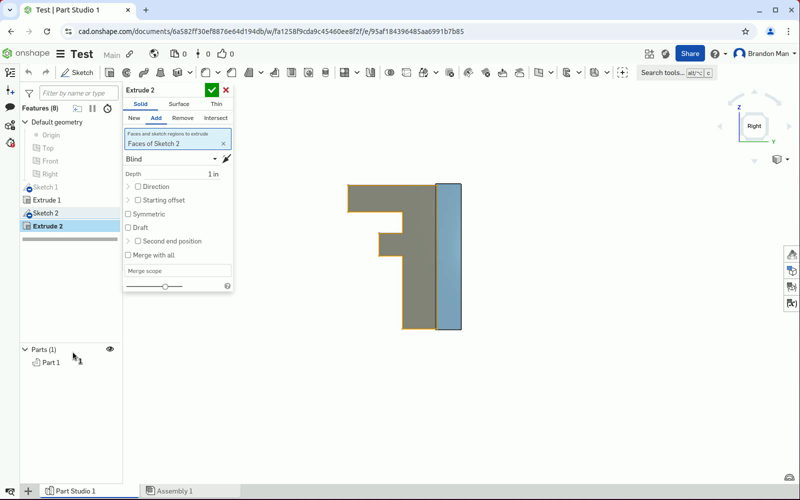
mouse_move(143, 106)
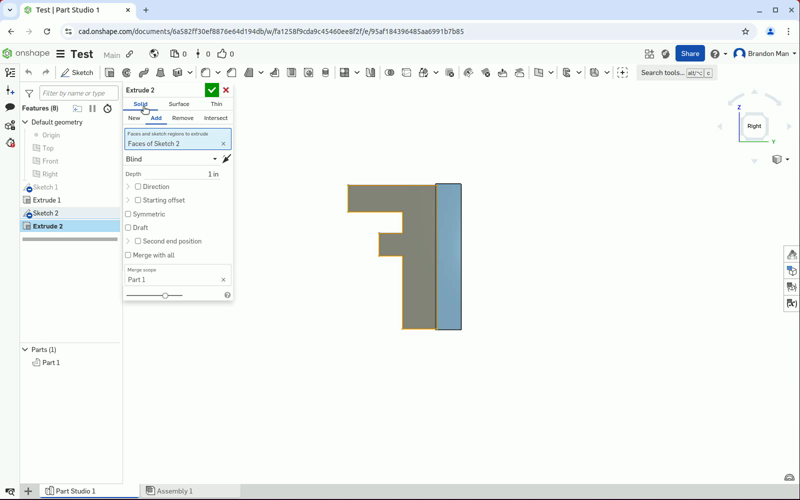
click(143, 106)
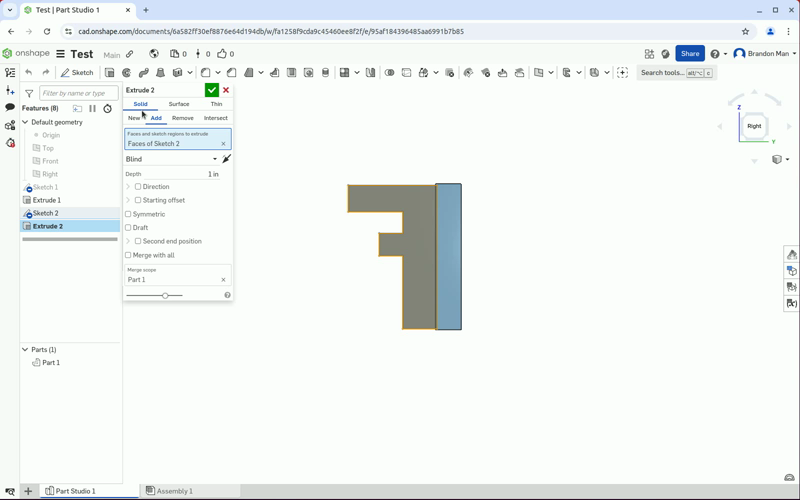
mouse_move(137, 120)
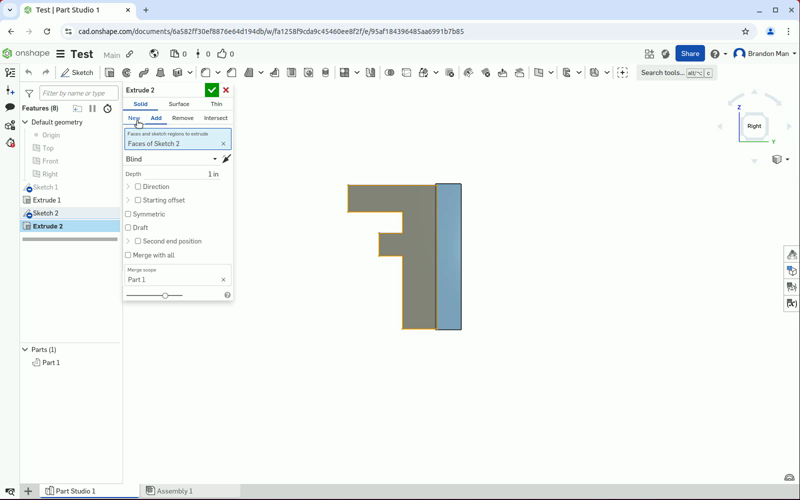
click(137, 120)
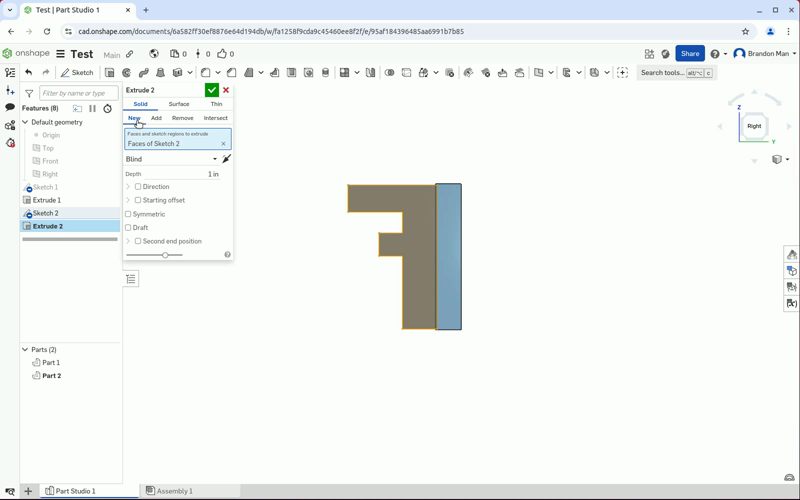
key(tab, 4)
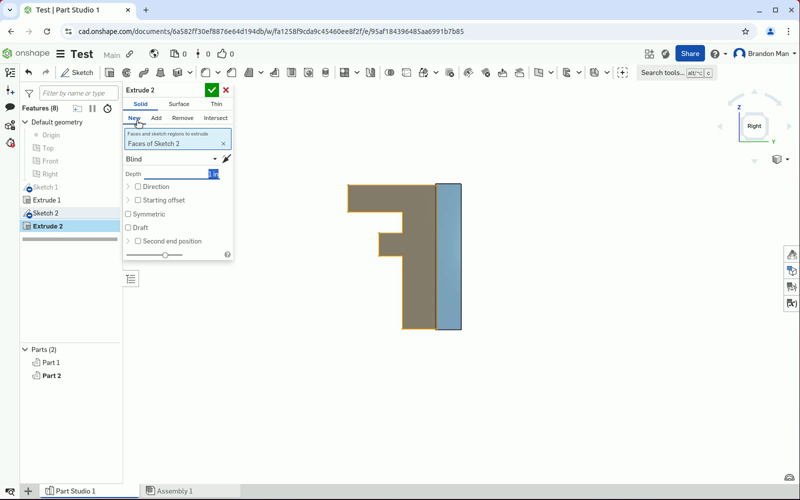
text(-6.74)
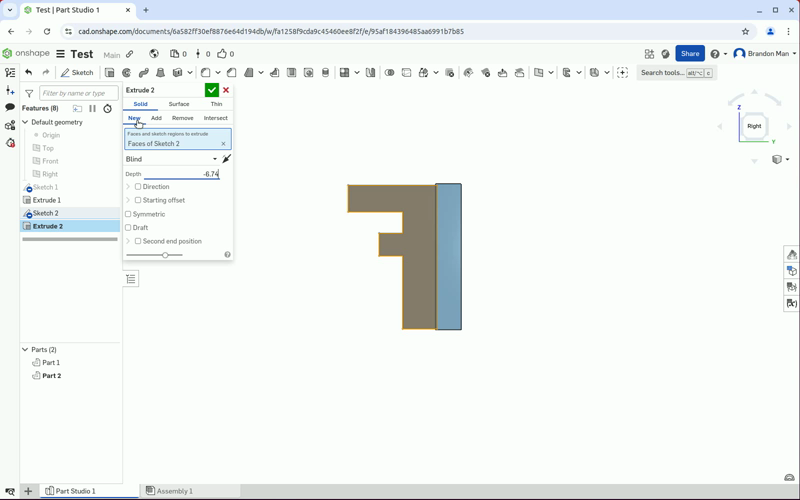
key(enter)
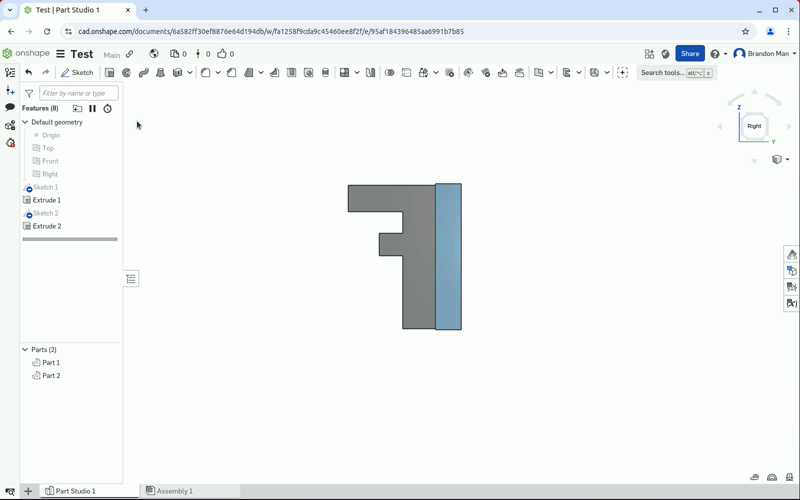
key(shift+h)
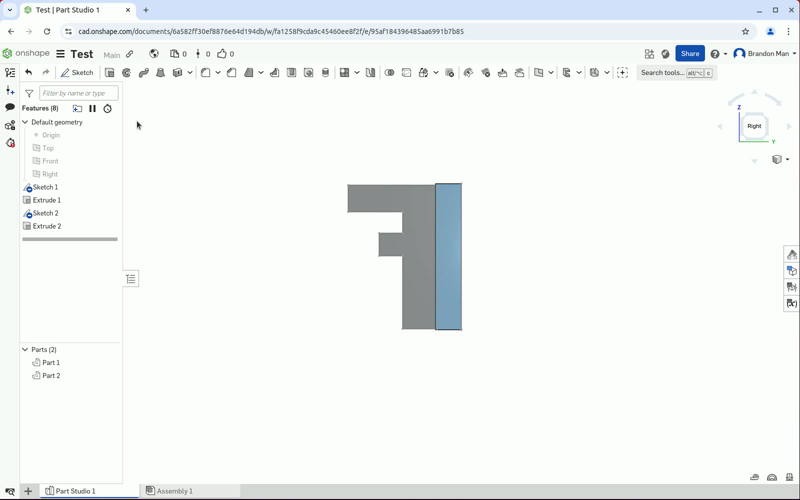
key(shift+h)
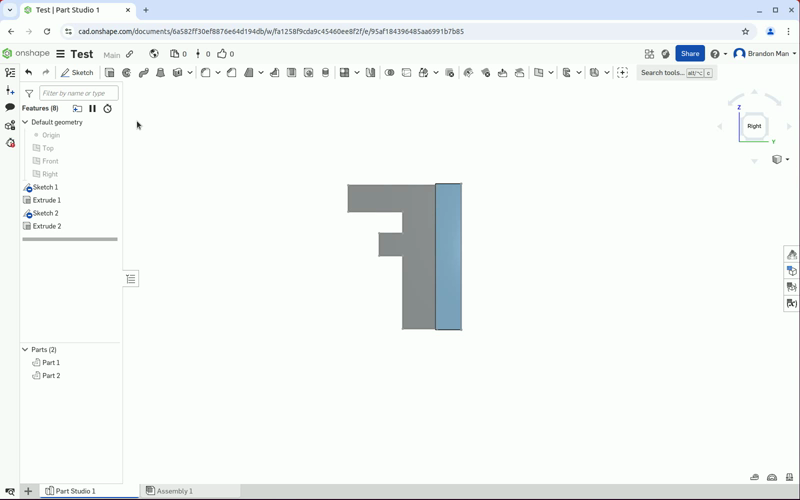
key(shift+7)
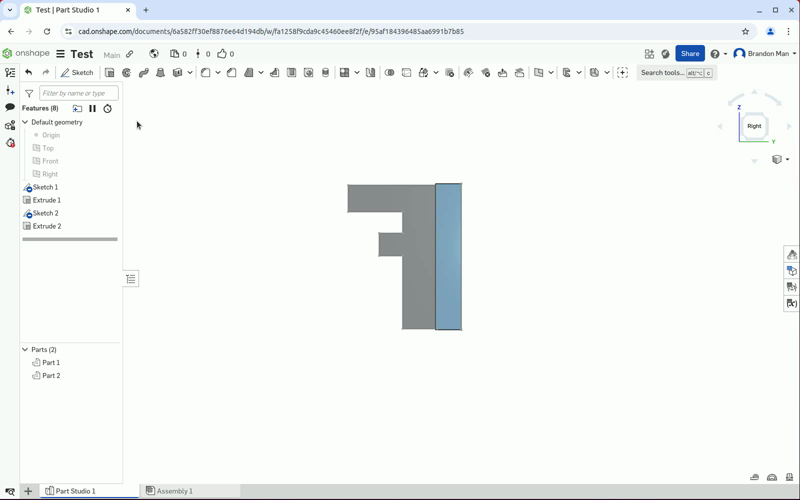
key(right, 2)
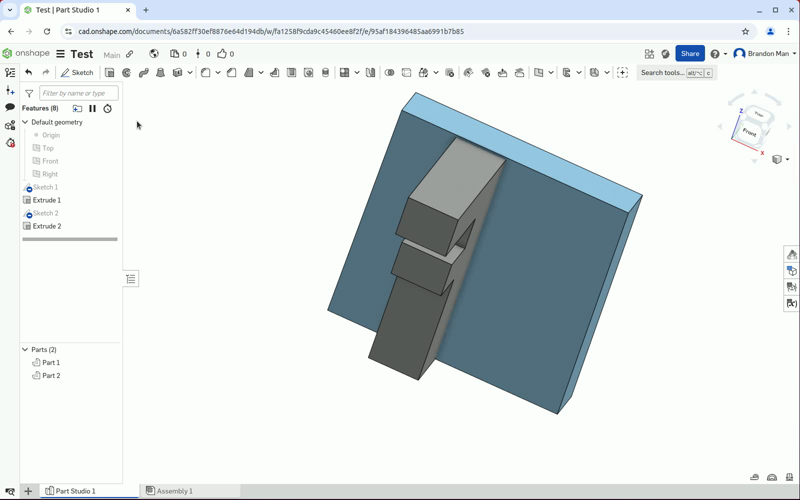
key(down, 2)
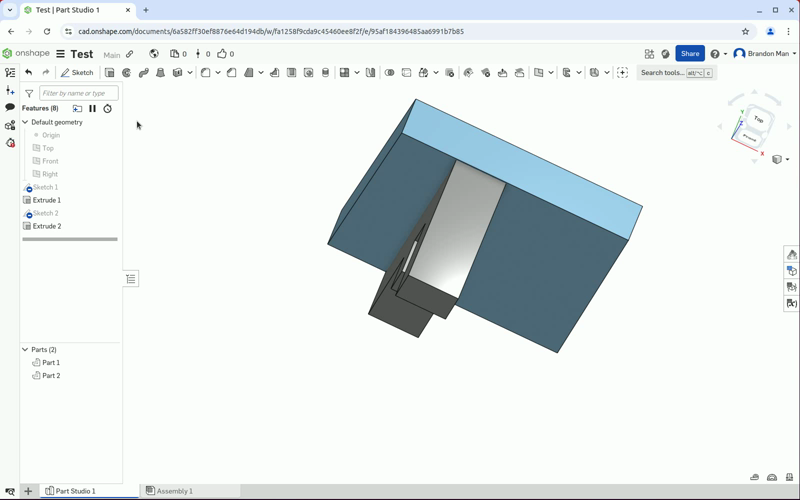
key(up, 2)
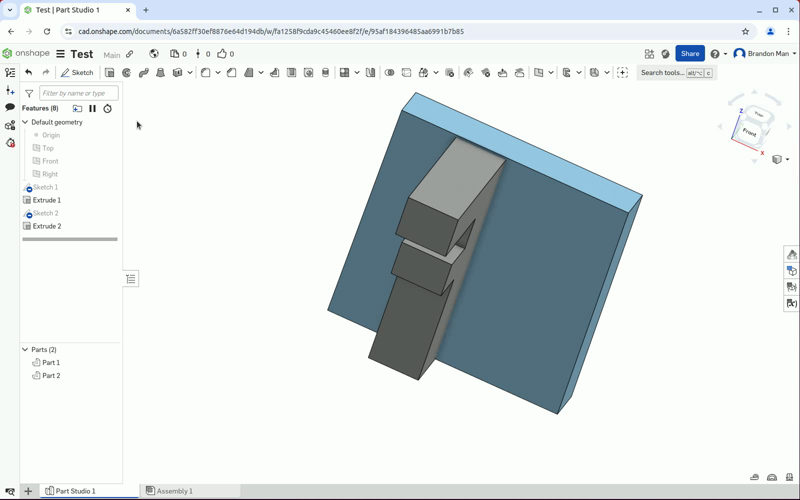
key(left, 2)
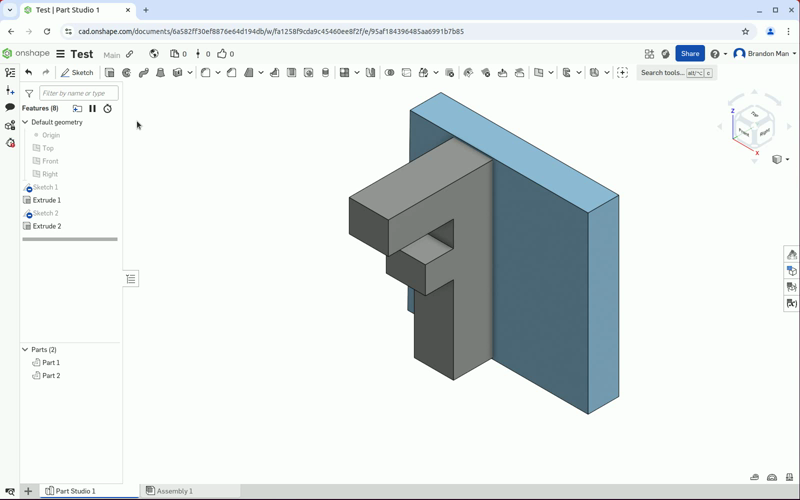
mouse_move(73, 189)
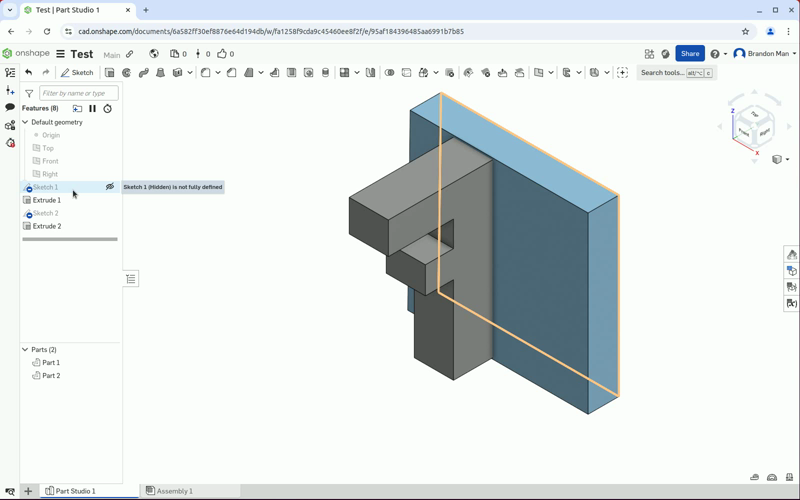
click(73, 189)